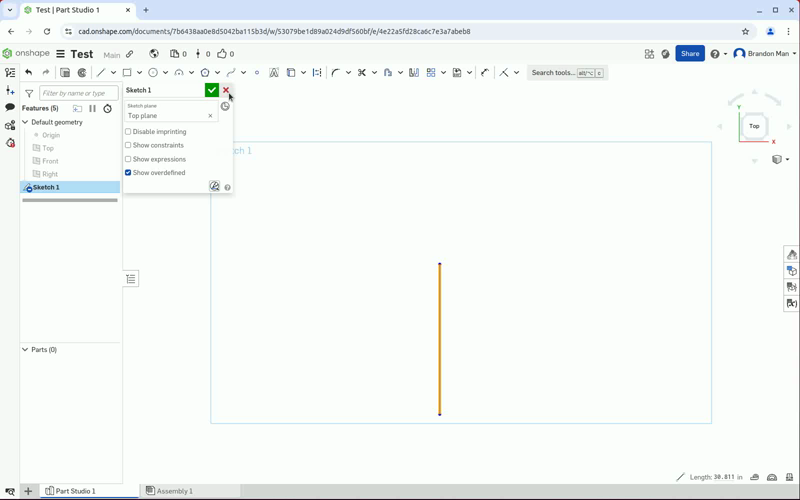
key(shift+h)
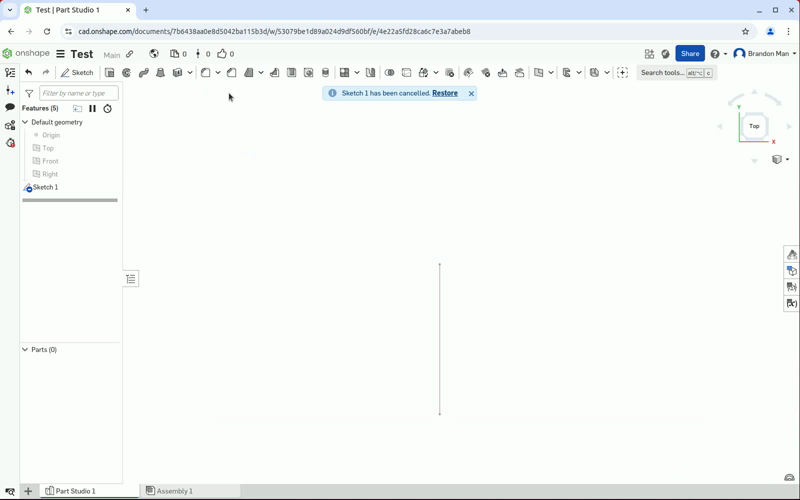
key(shift+s)
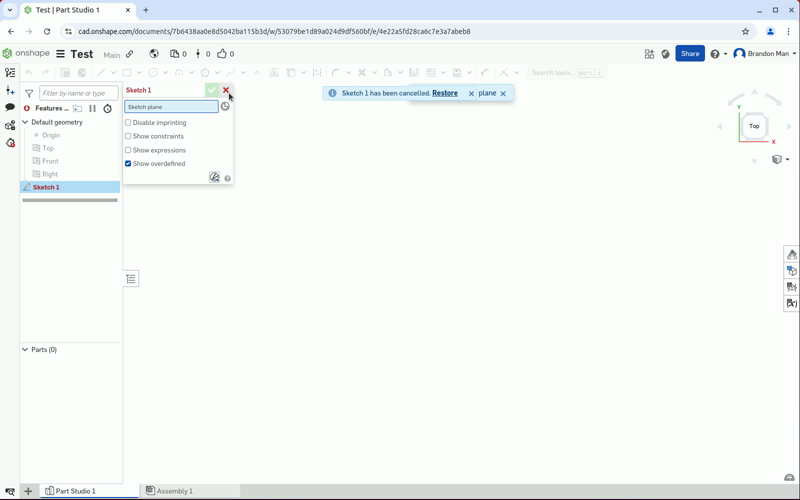
mouse_move(73, 150)
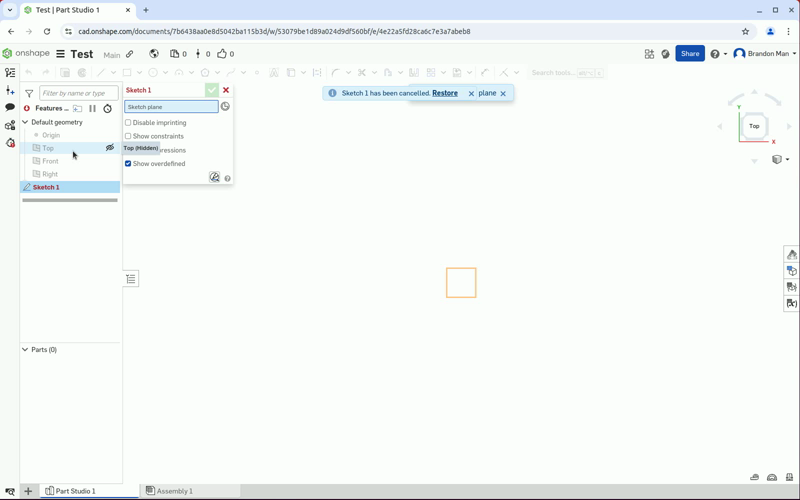
click(73, 150)
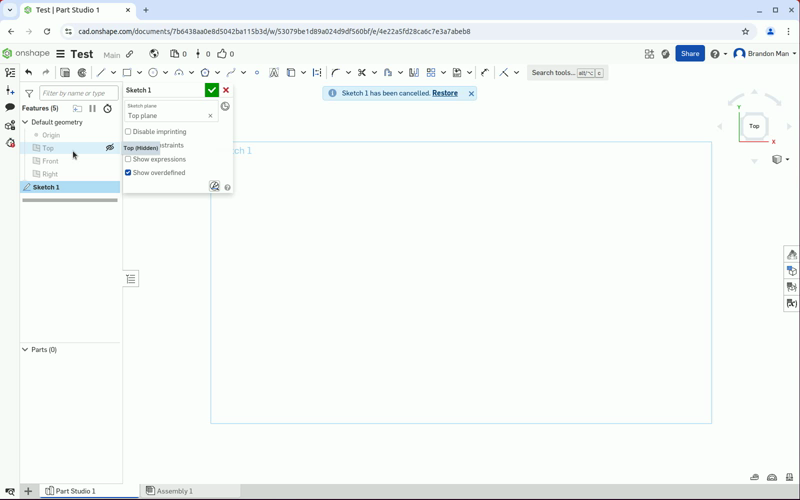
mouse_move(73, 352)
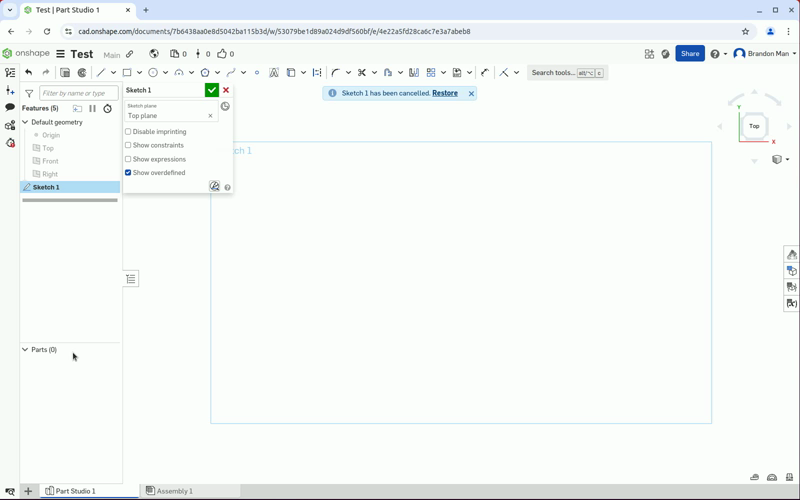
key(y)
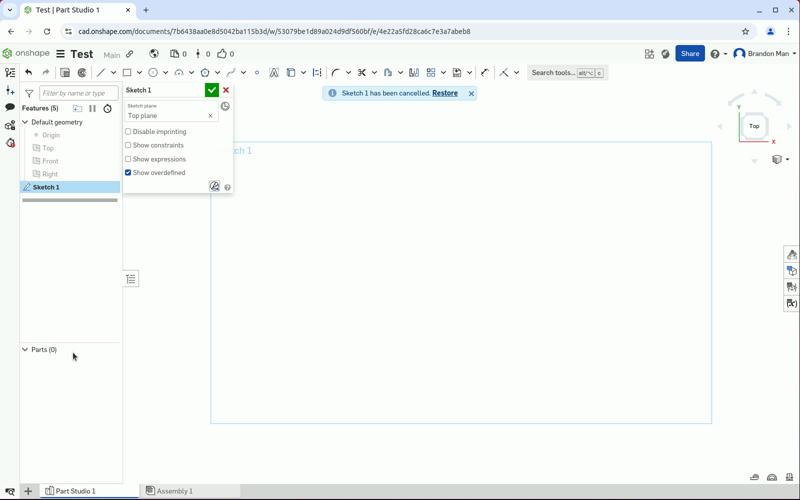
key(l)
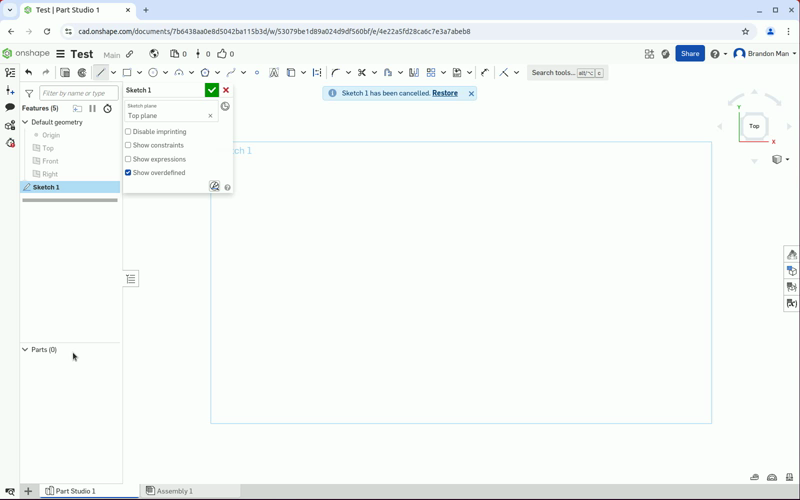
key_down(shift)
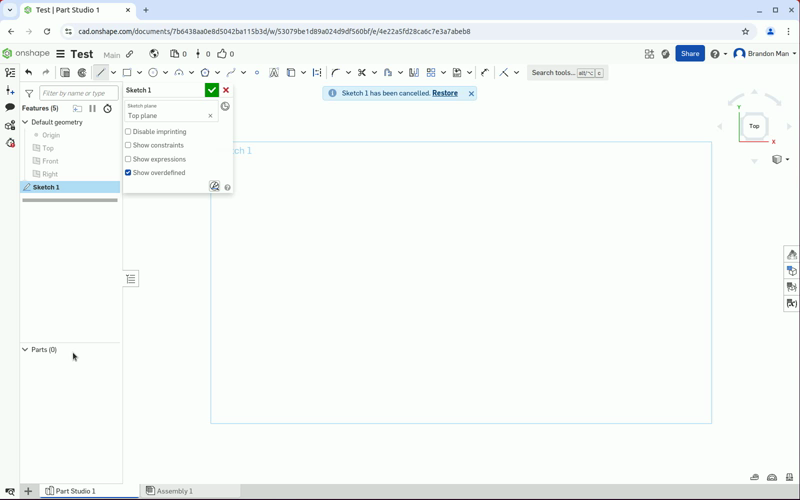
mouse_move(364, 359)
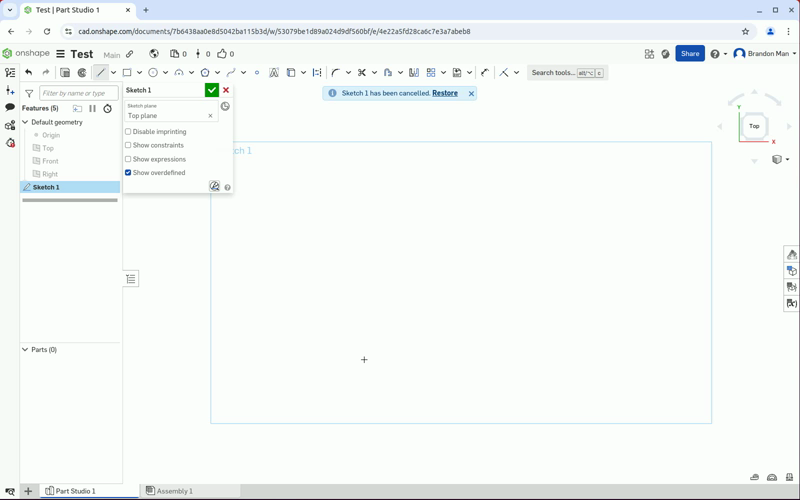
click(364, 359)
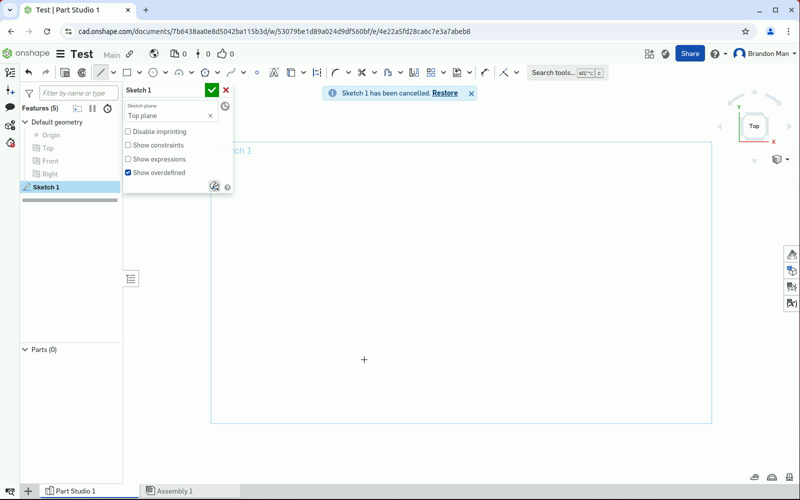
key_up(shift)
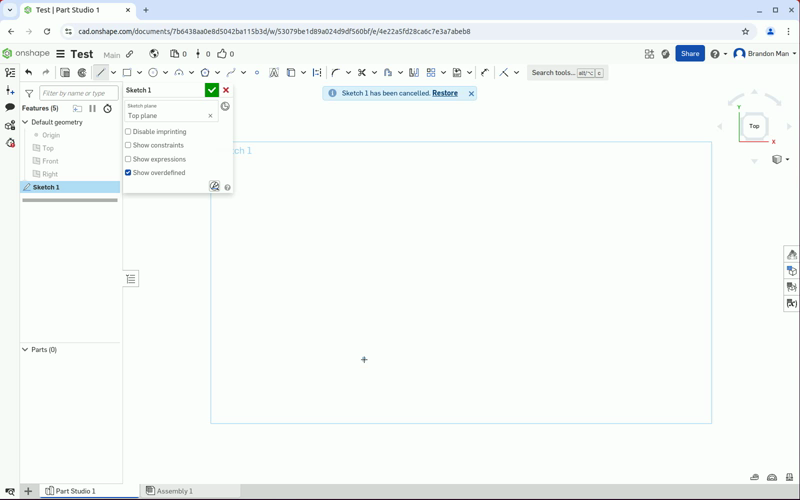
key_down(shift)
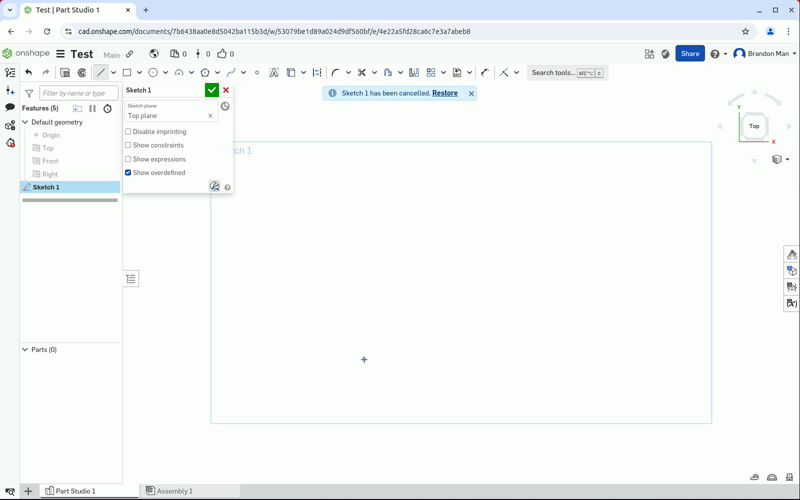
mouse_move(546, 359)
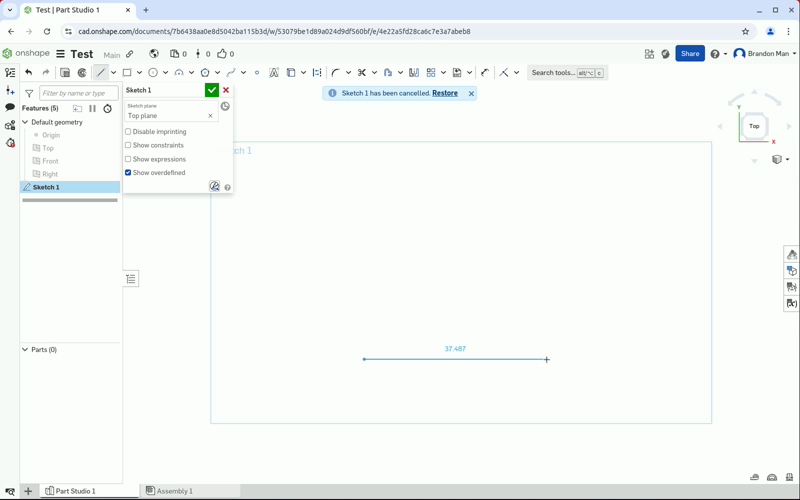
click(546, 359)
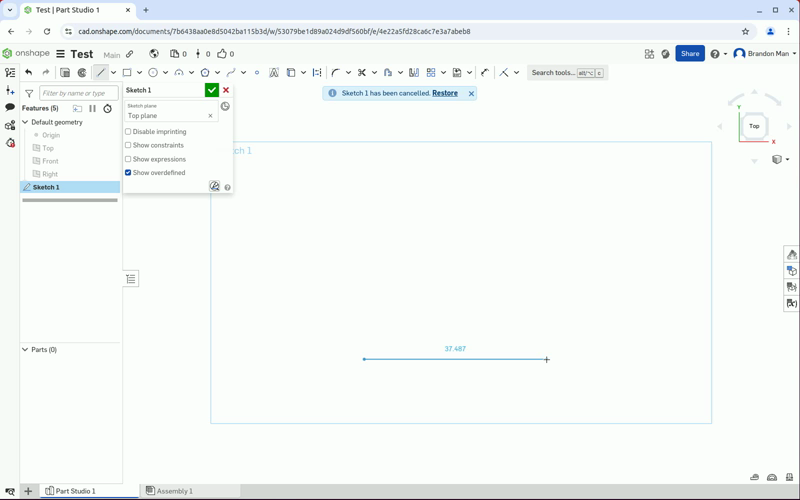
key_up(shift)
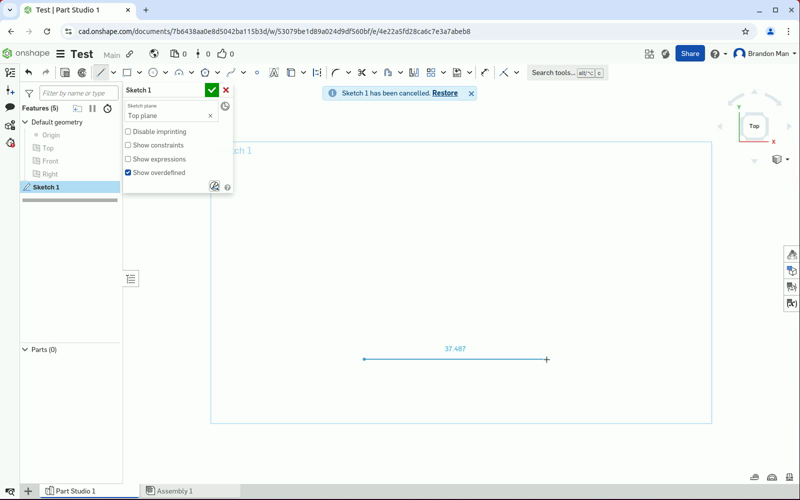
key_down(shift)
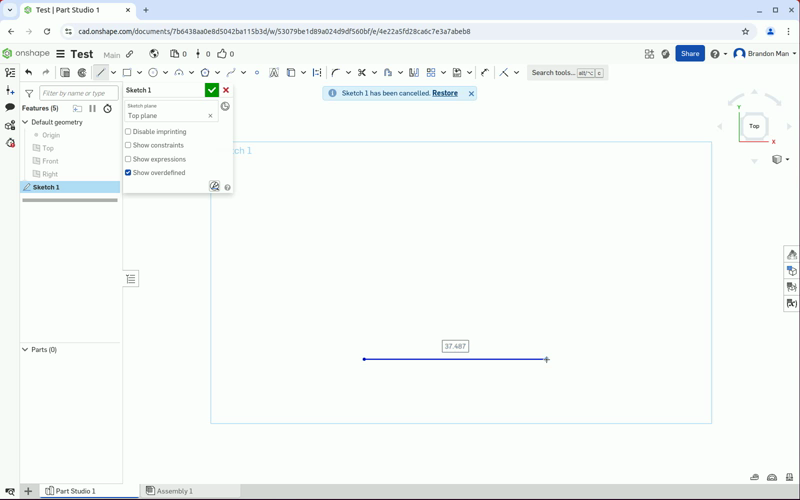
mouse_move(546, 282)
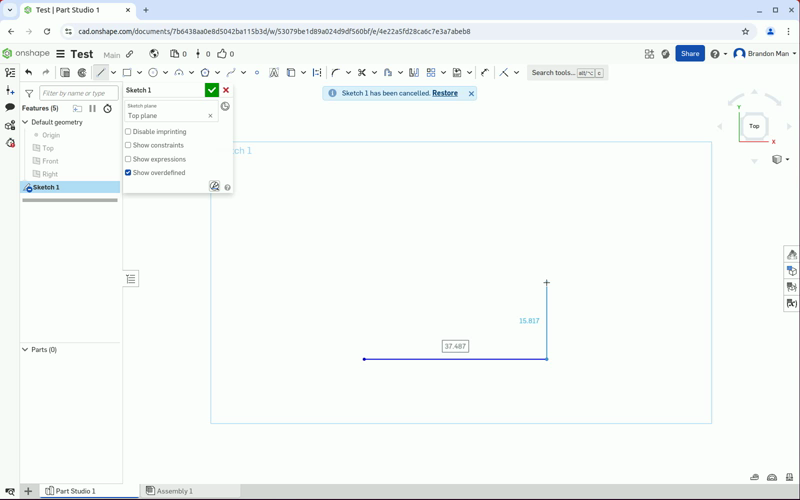
click(546, 282)
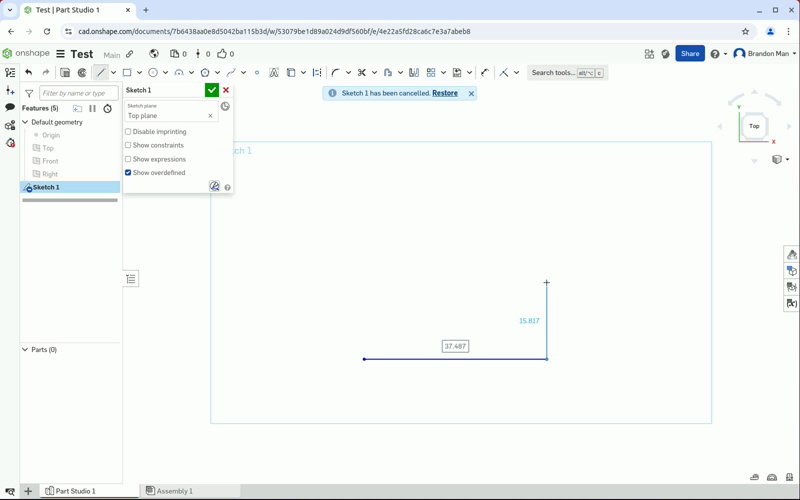
key_up(shift)
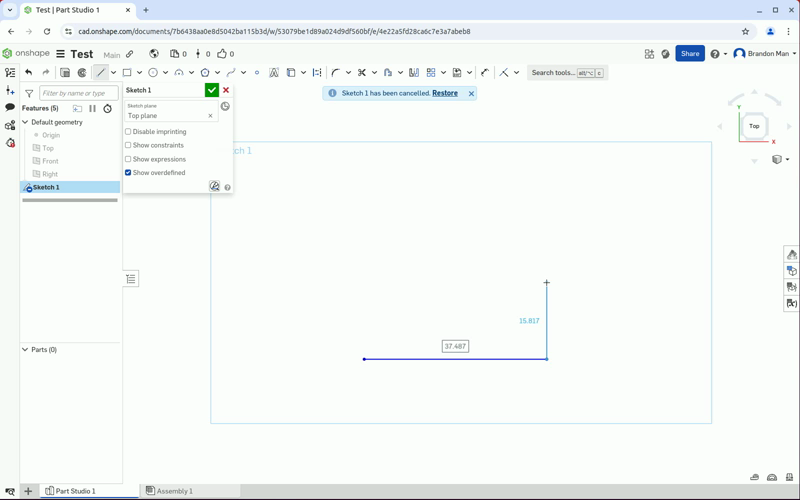
key_down(shift)
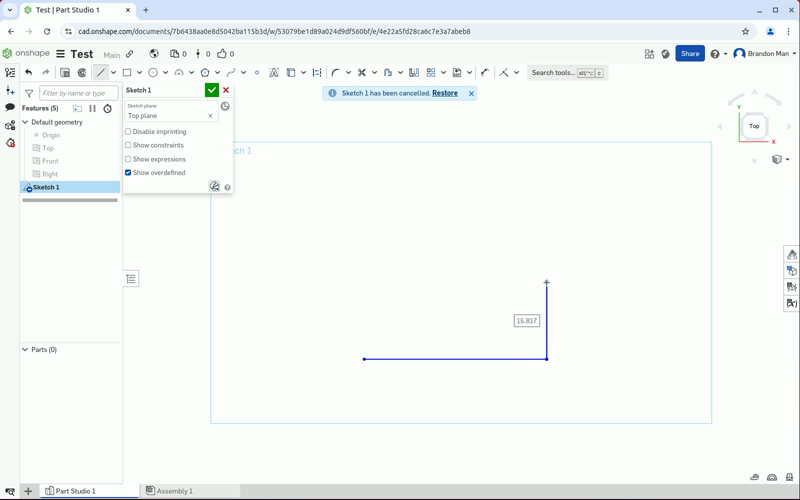
mouse_move(364, 282)
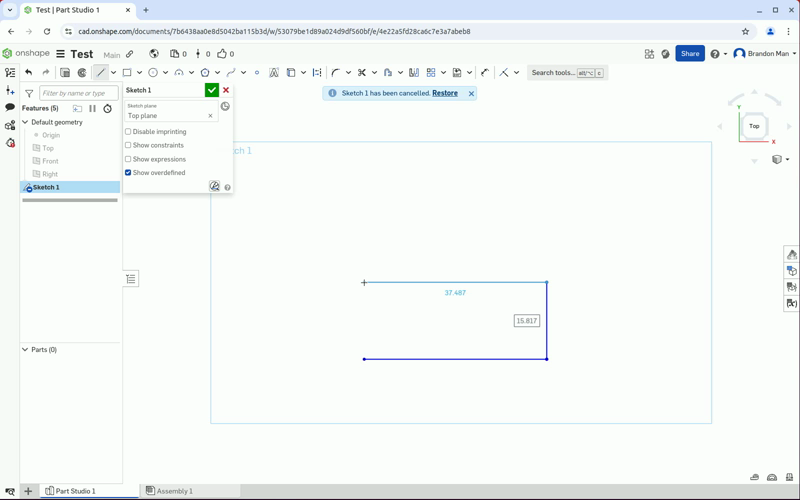
click(364, 282)
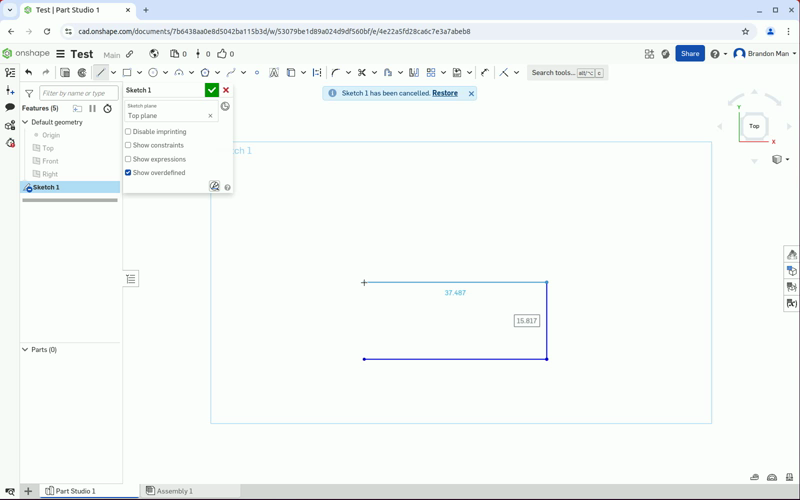
key_up(shift)
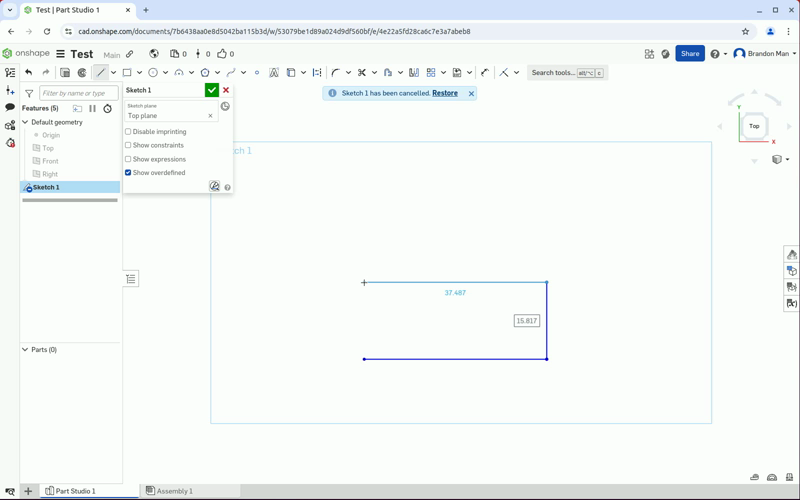
key_down(shift)
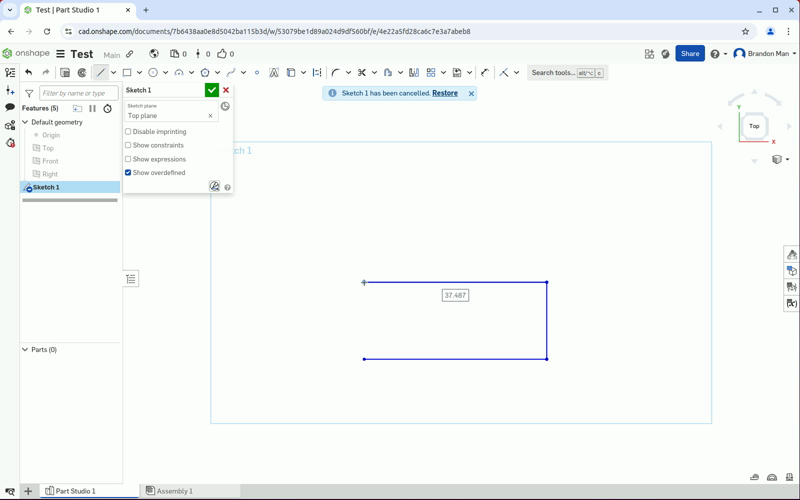
mouse_move(364, 359)
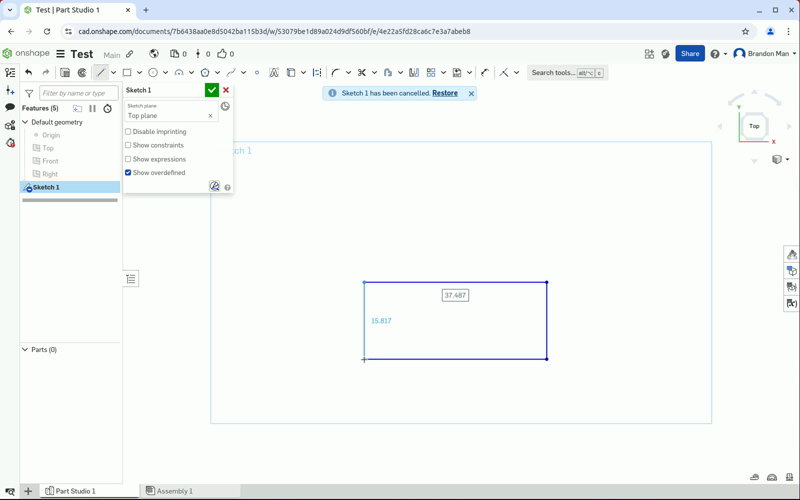
key_up(shift)
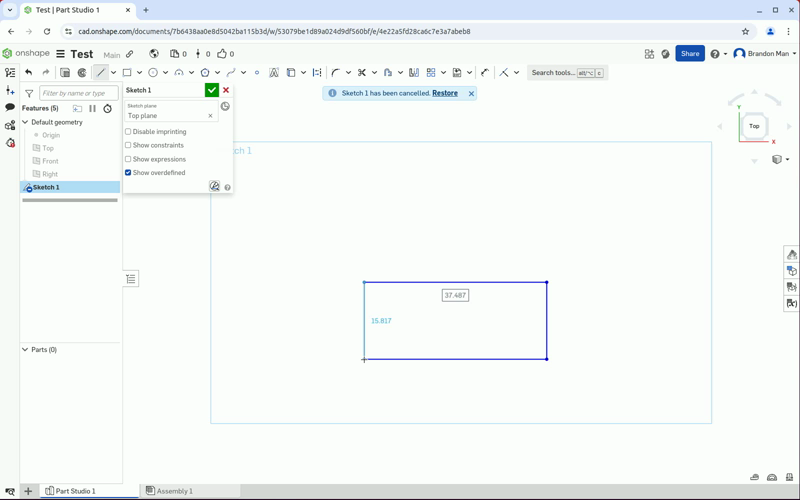
click(364, 359)
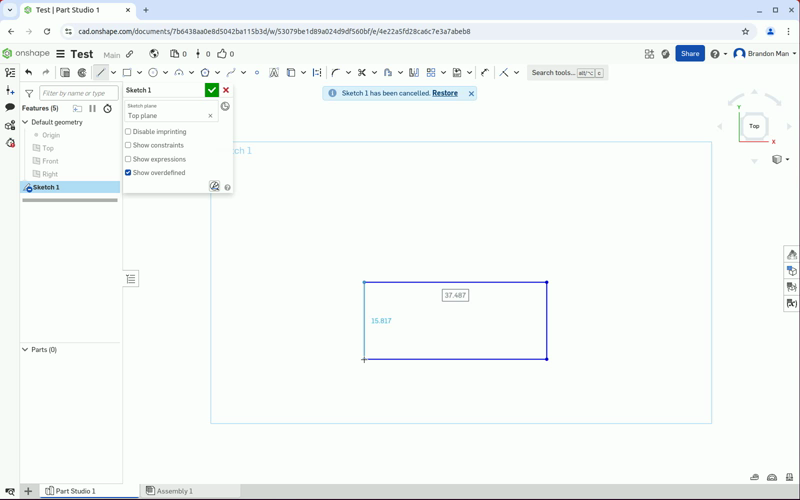
key(esc)
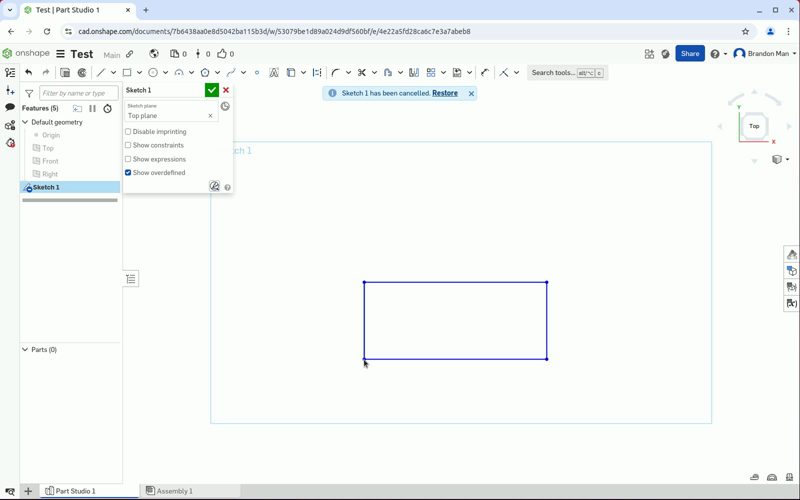
mouse_move(451, 306)
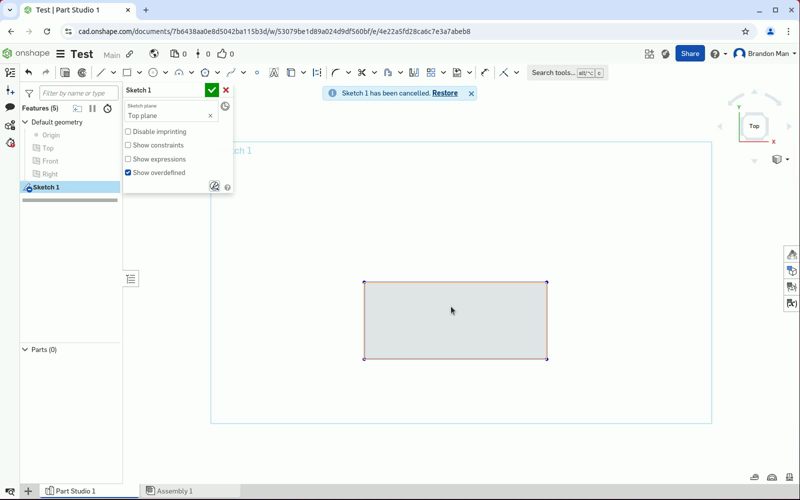
click(451, 306)
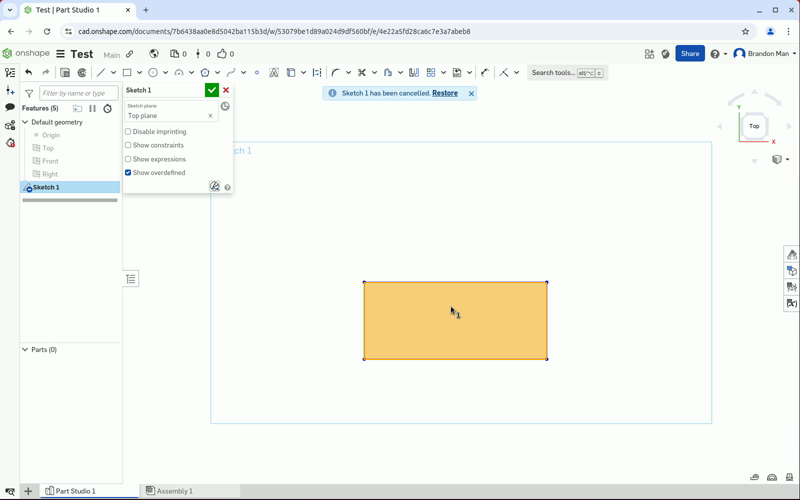
mouse_move(73, 352)
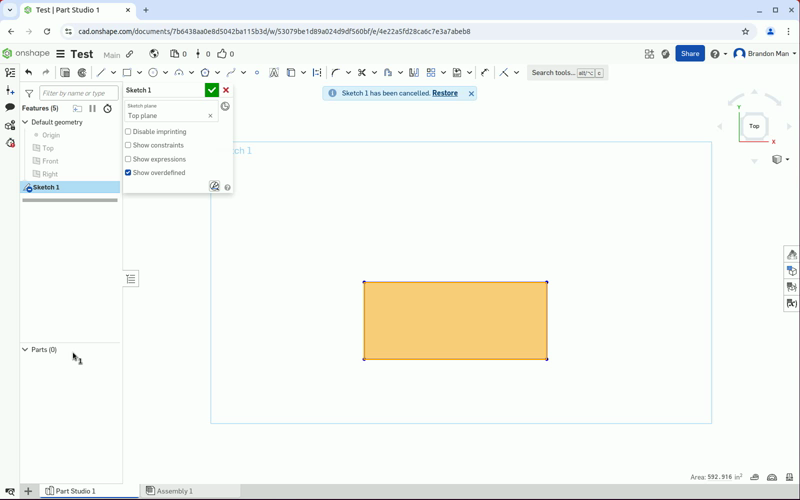
key(shift+y)
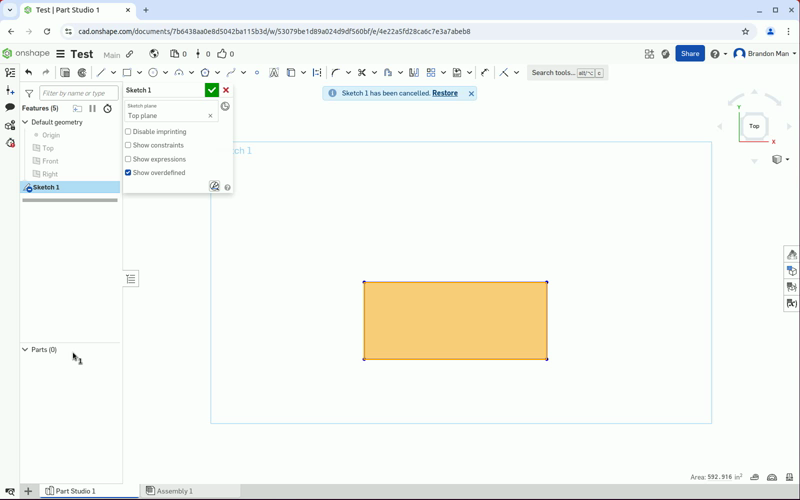
key(shift+e)
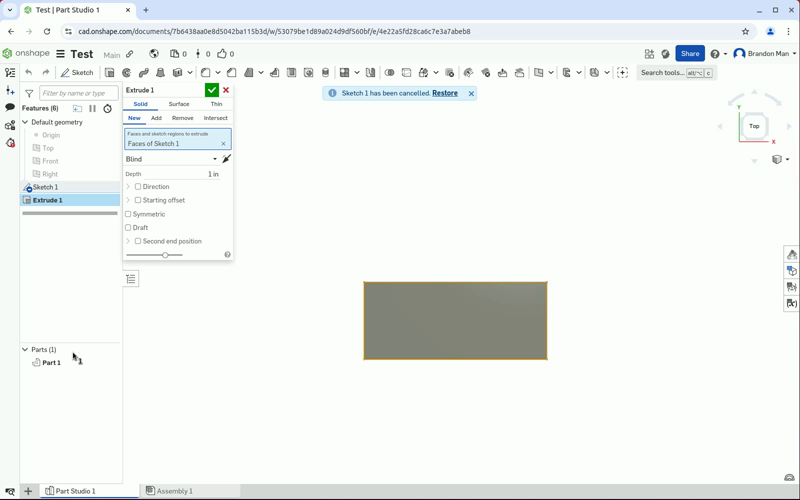
mouse_move(143, 106)
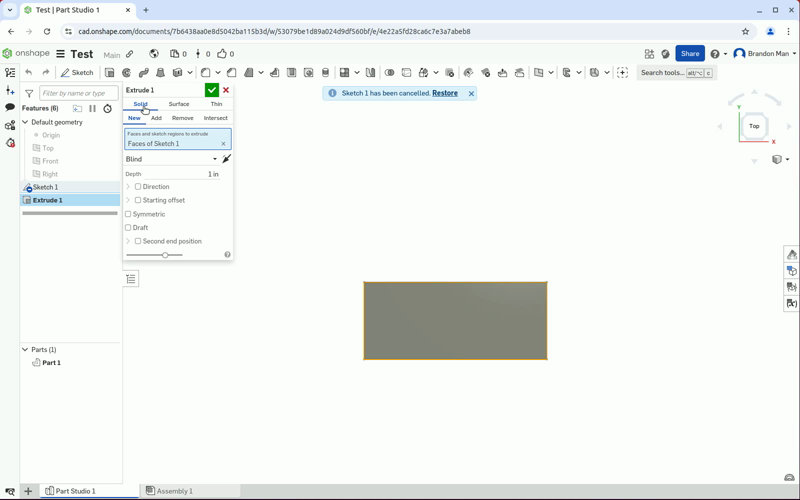
click(143, 106)
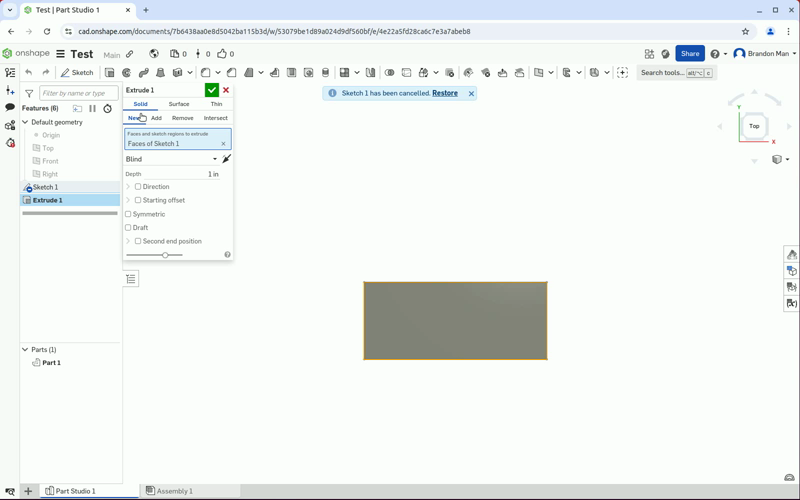
mouse_move(137, 120)
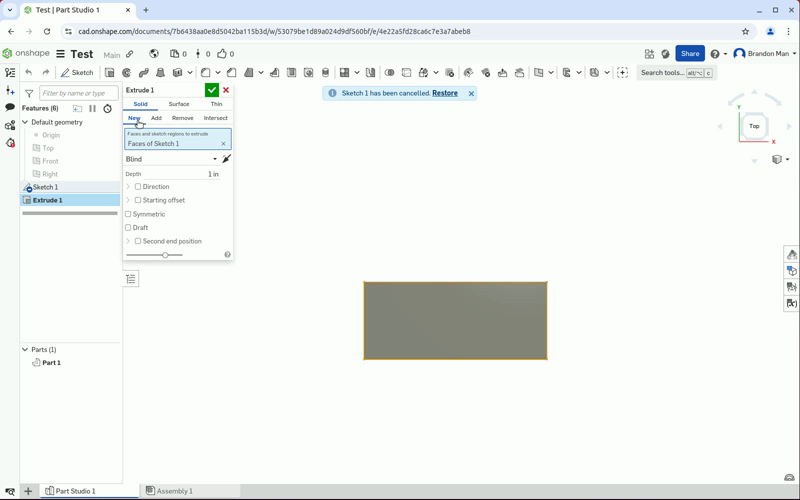
click(137, 120)
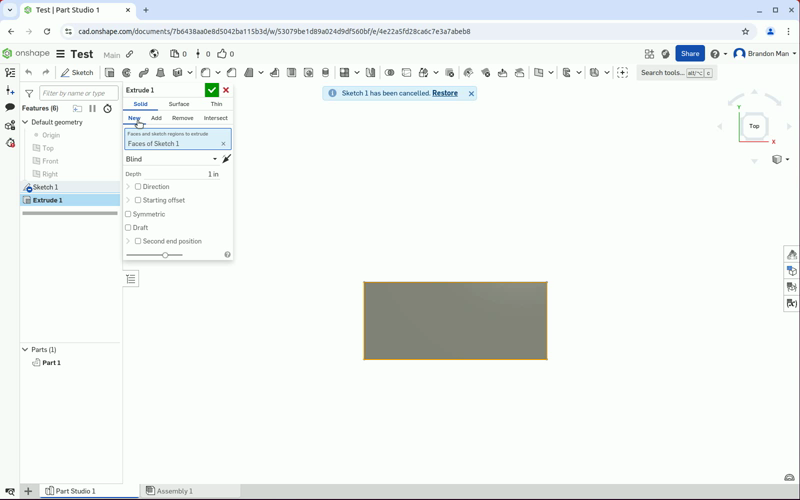
key(tab, 4)
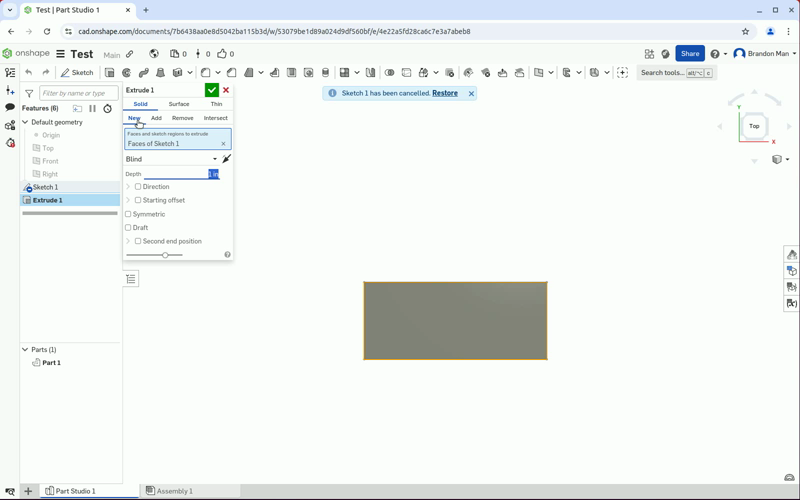
text(-23.108)
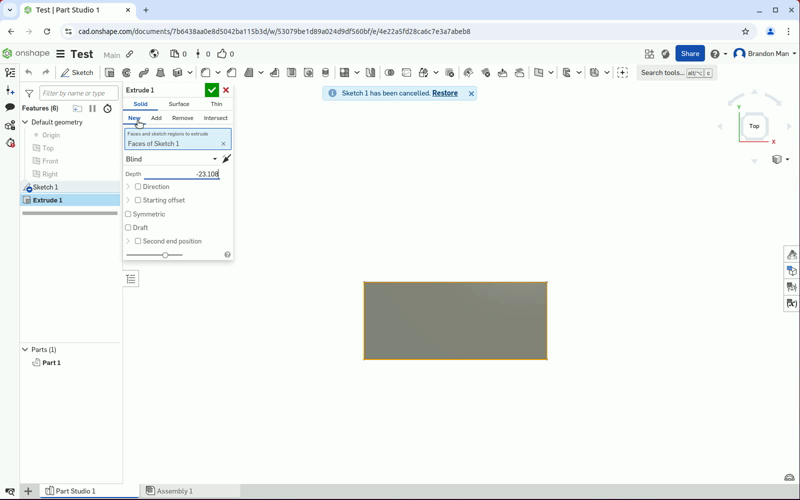
key(enter)
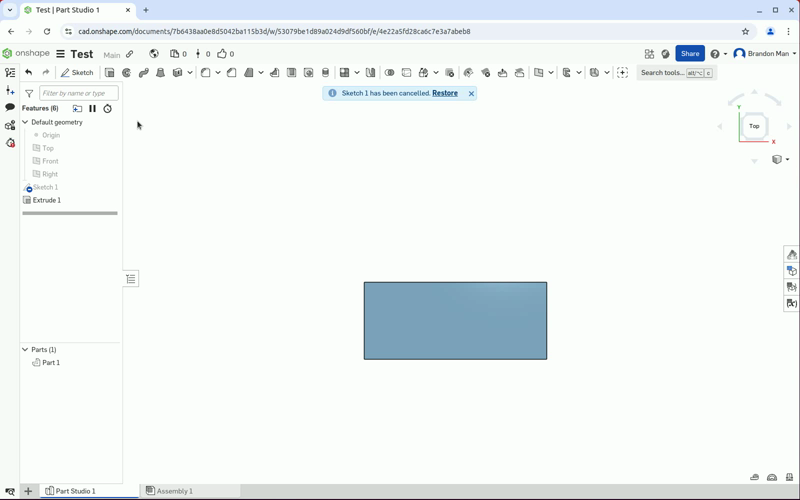
key(shift+h)
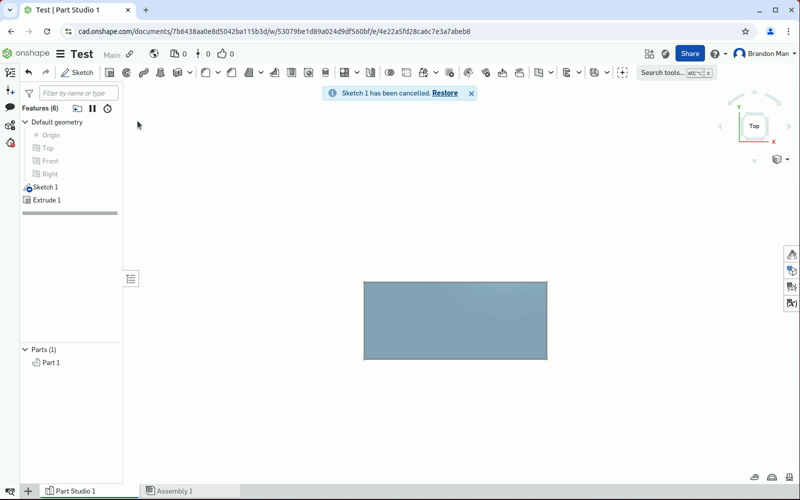
key(shift+h)
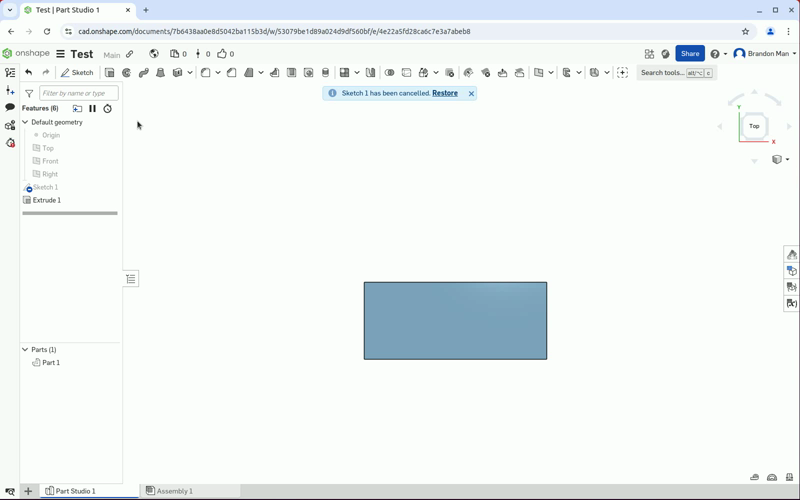
mouse_move(73, 189)
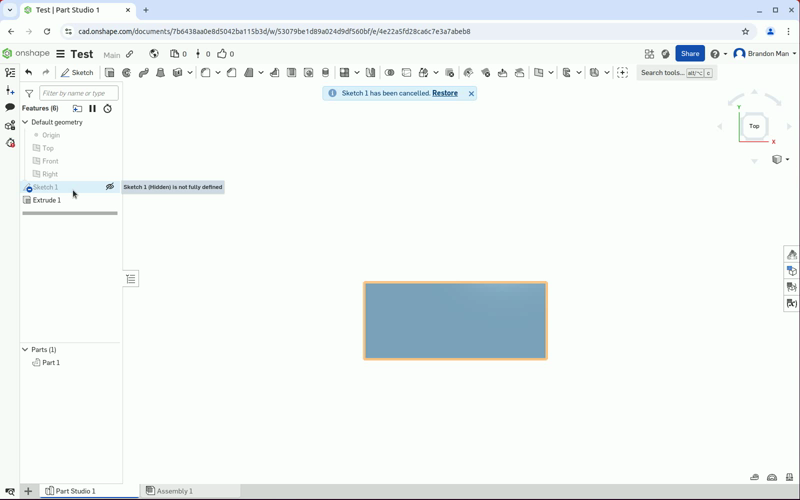
click(73, 189)
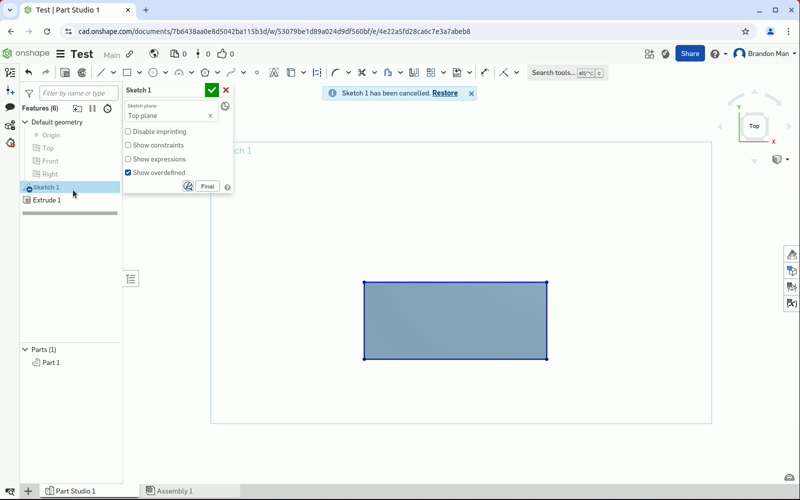
mouse_move(229, 92)
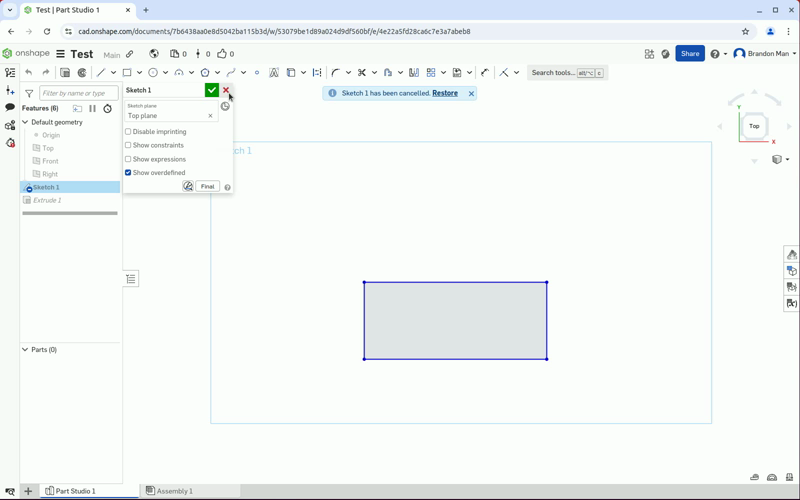
click(229, 92)
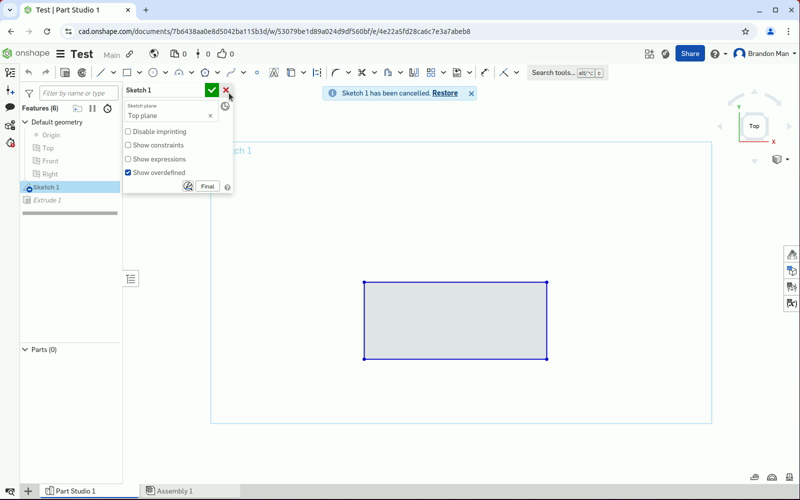
key(shift+s)
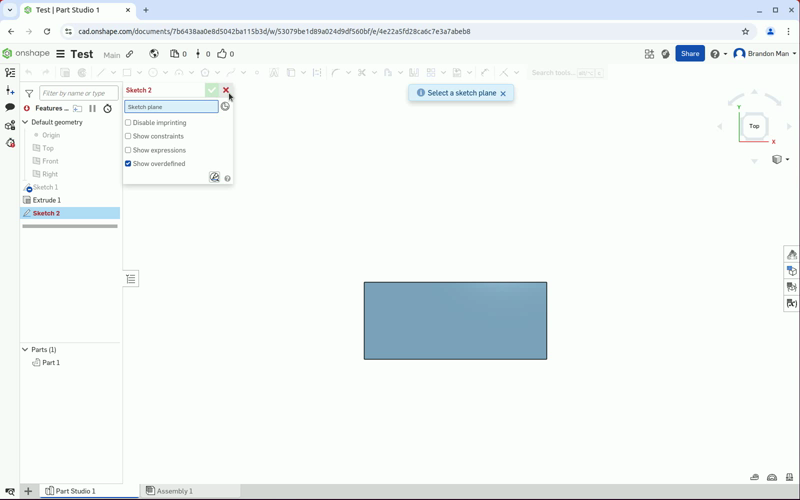
mouse_move(73, 150)
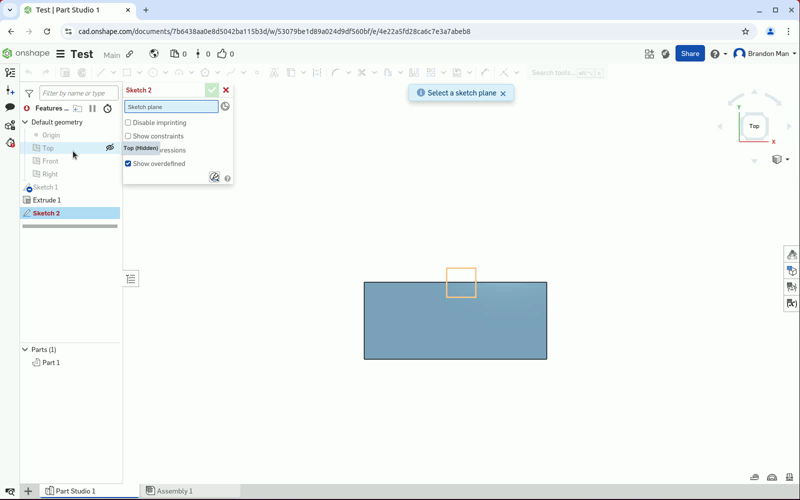
click(73, 150)
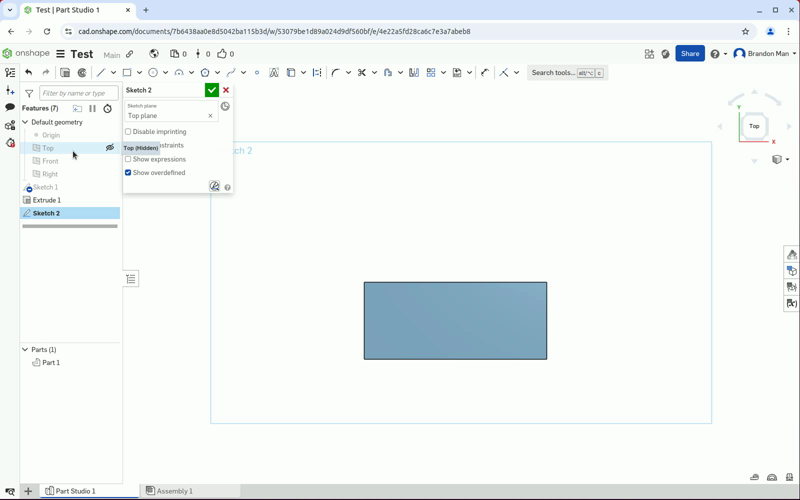
mouse_move(73, 352)
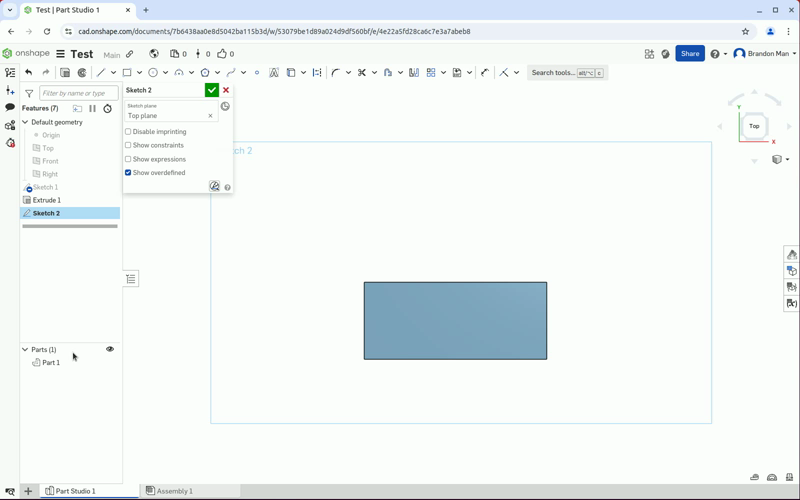
key(y)
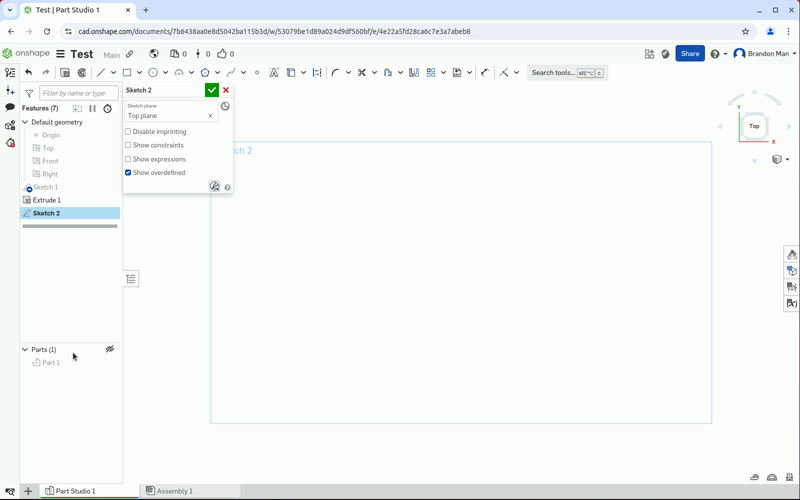
key(l)
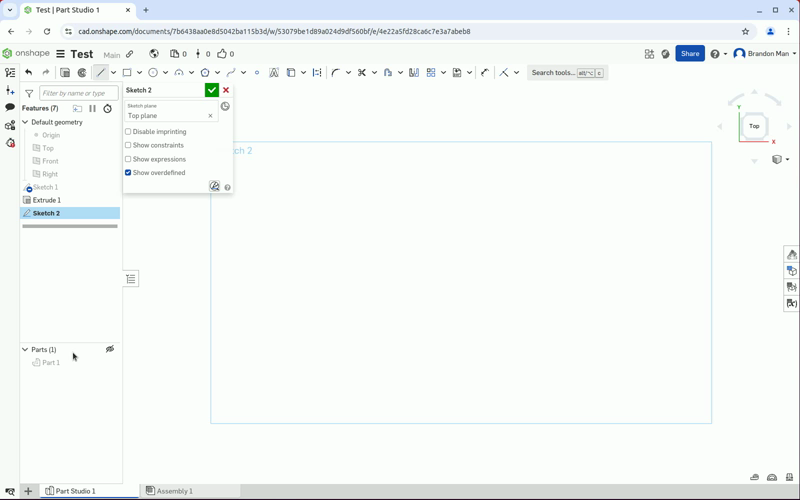
key_down(shift)
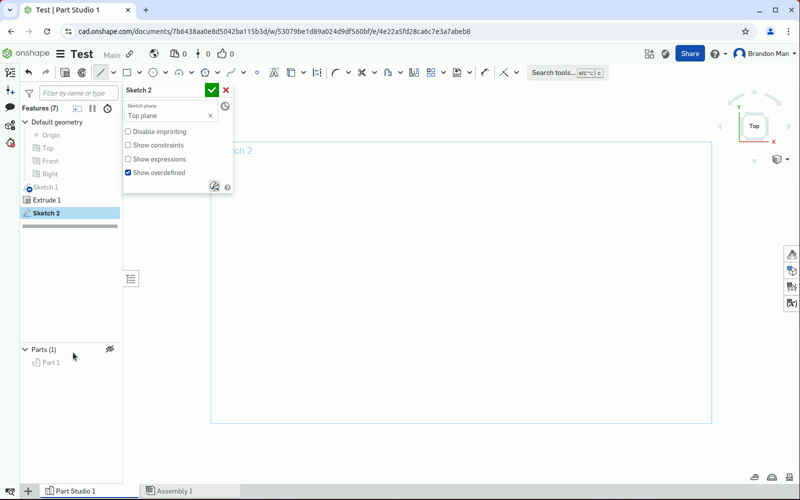
mouse_move(366, 359)
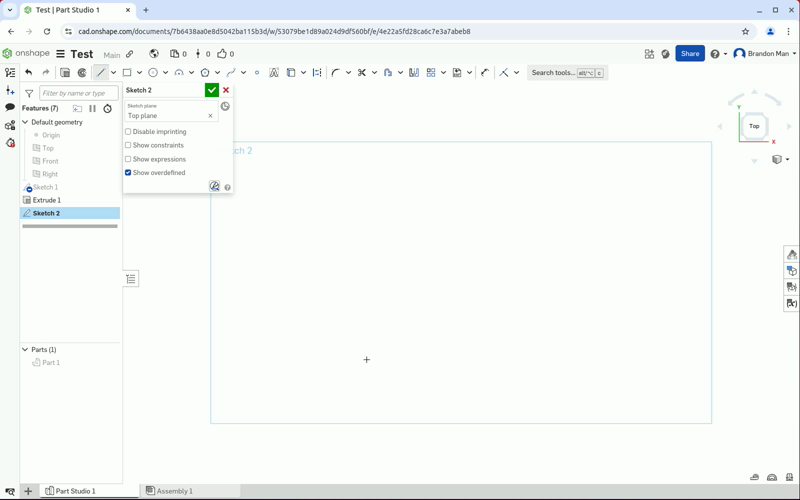
click(366, 359)
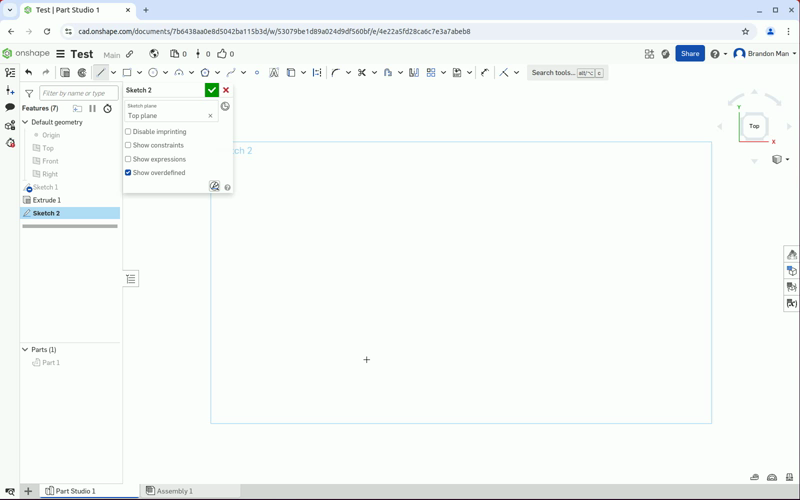
key_up(shift)
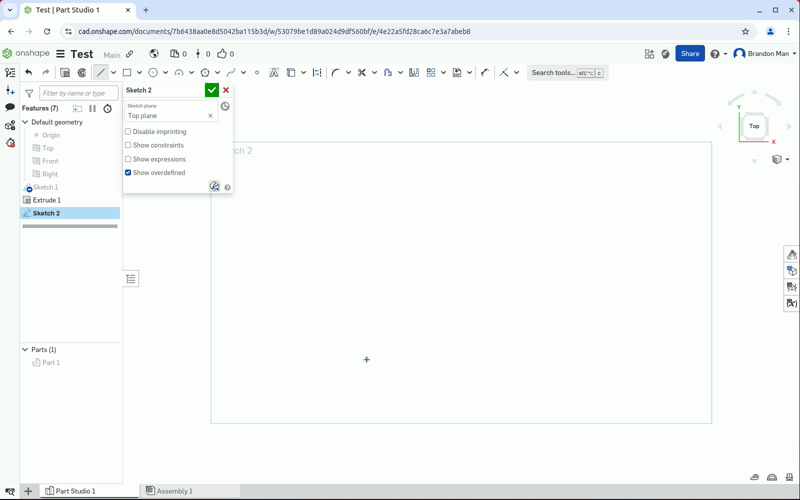
key_down(shift)
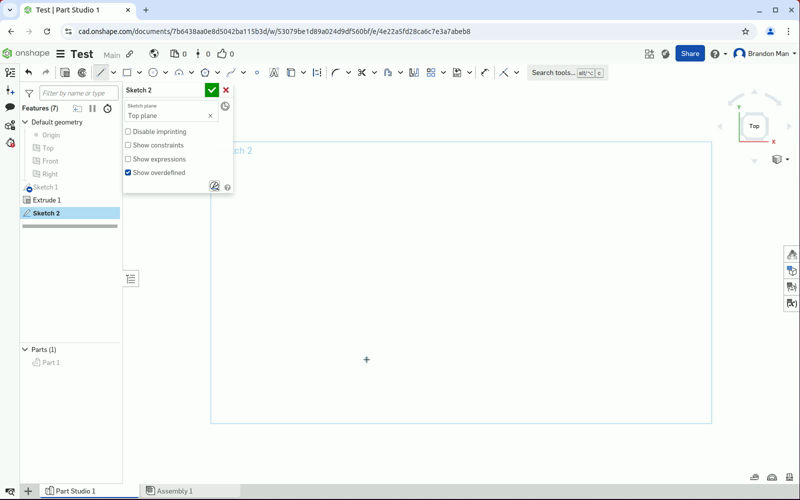
mouse_move(544, 359)
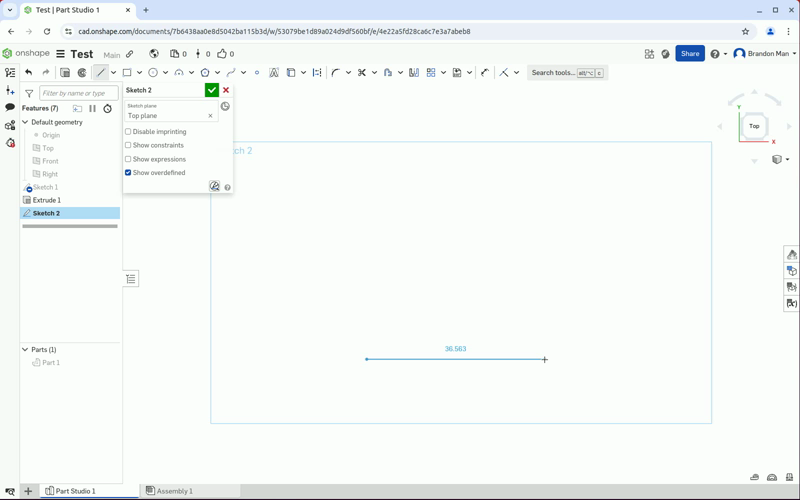
click(544, 359)
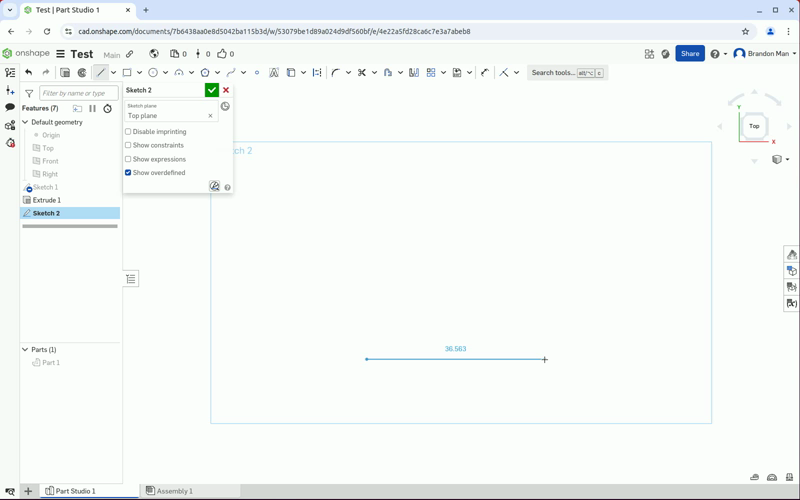
key_up(shift)
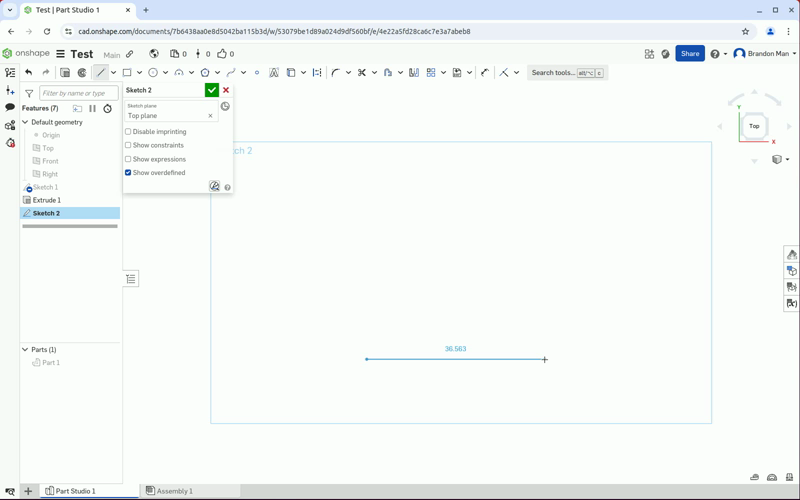
key_down(shift)
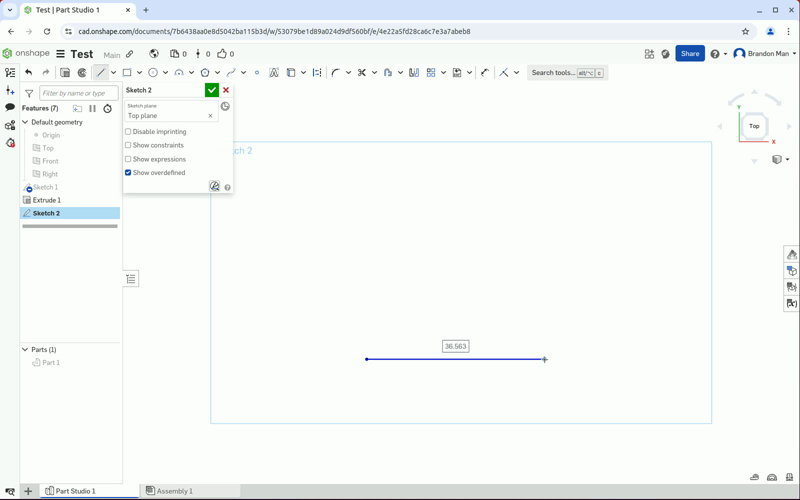
mouse_move(544, 286)
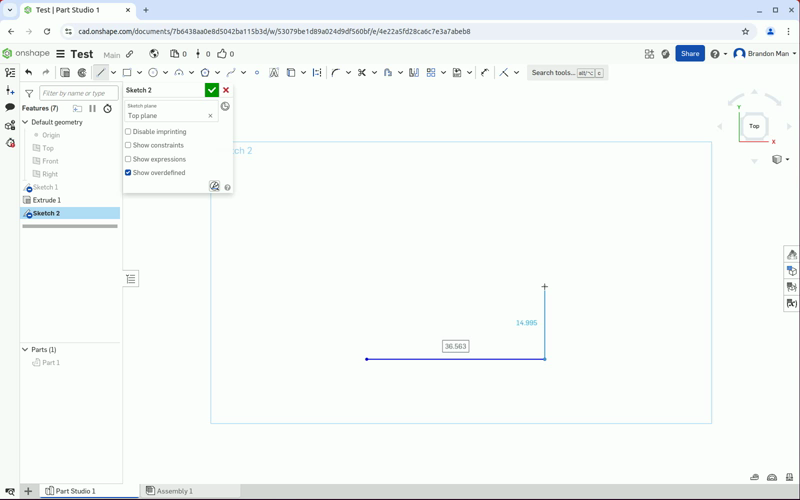
click(544, 286)
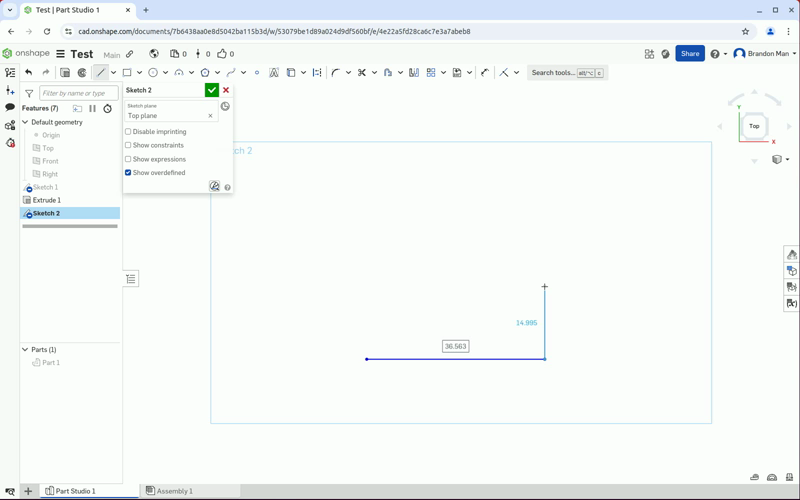
key_up(shift)
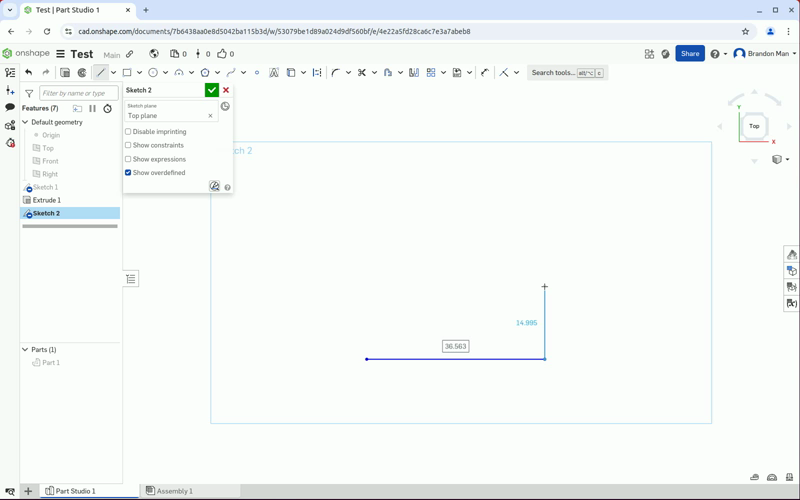
key_down(shift)
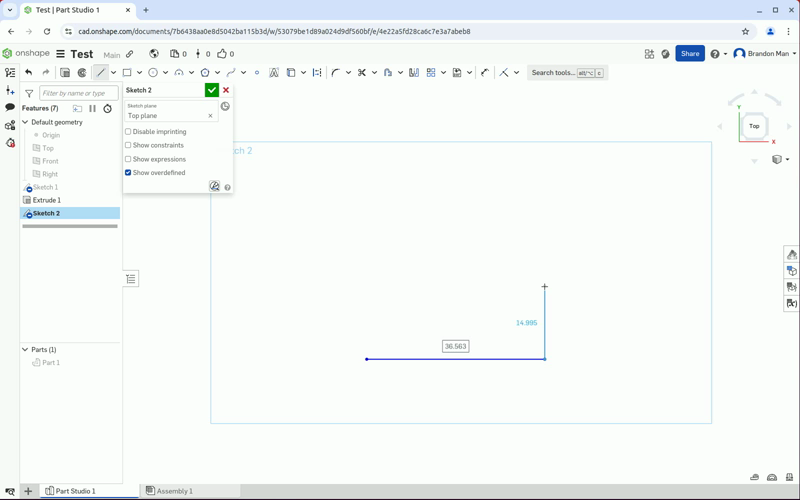
mouse_move(366, 286)
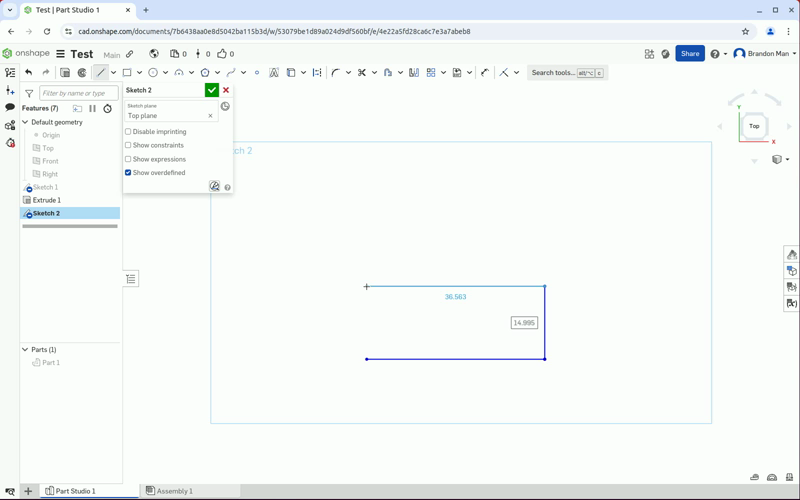
click(366, 286)
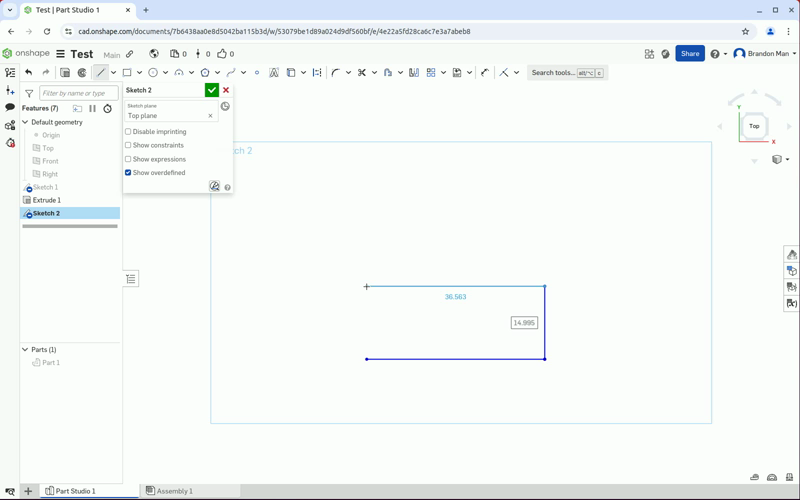
key_up(shift)
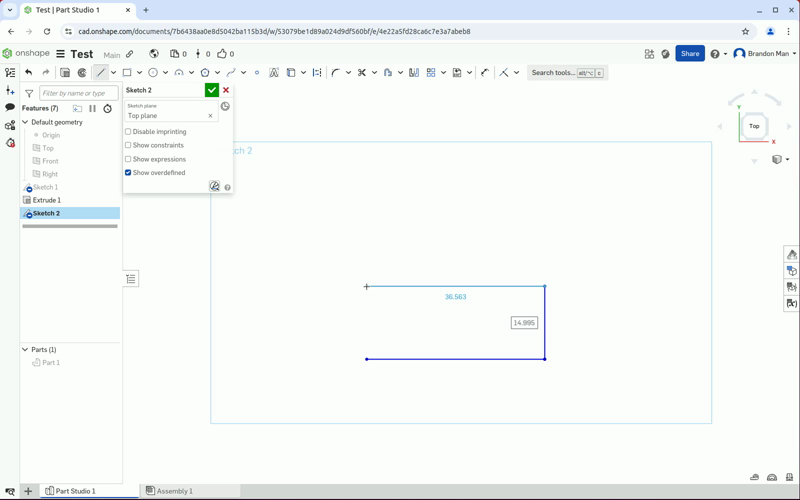
key_down(shift)
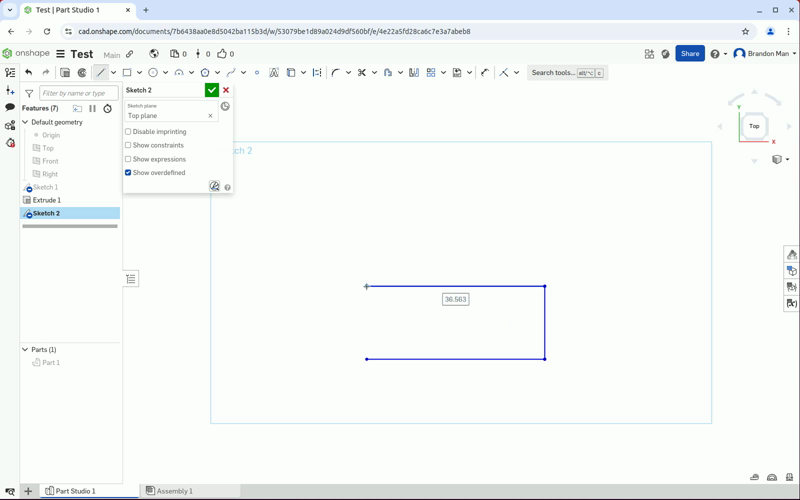
mouse_move(366, 359)
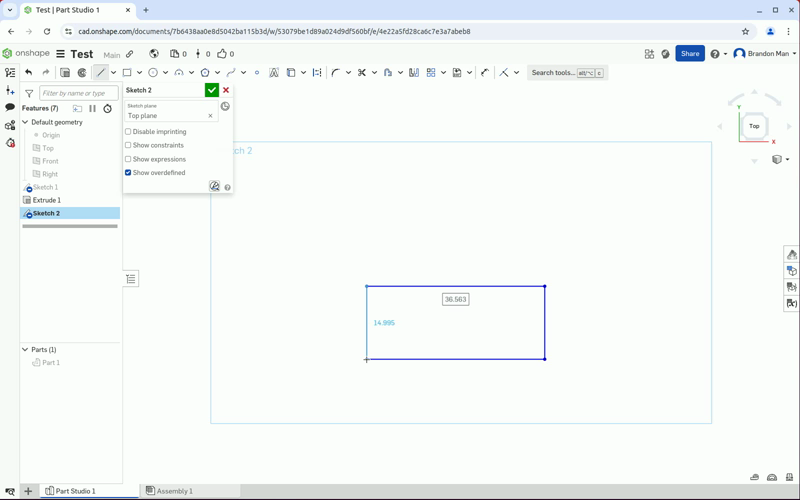
key_up(shift)
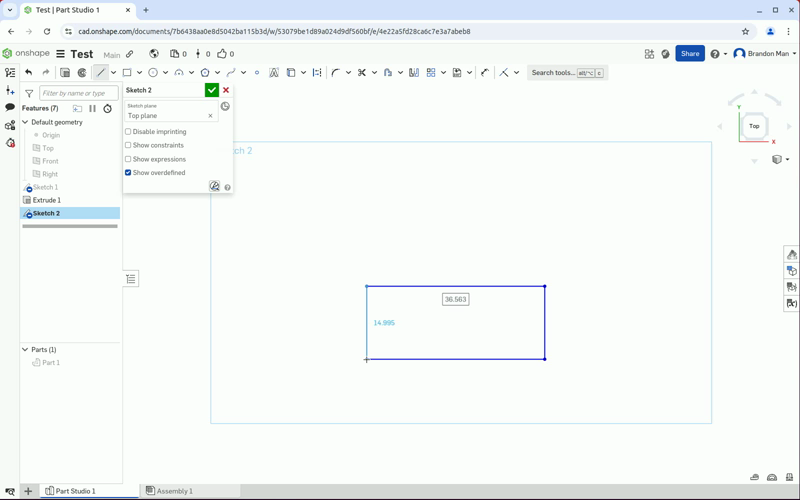
click(366, 359)
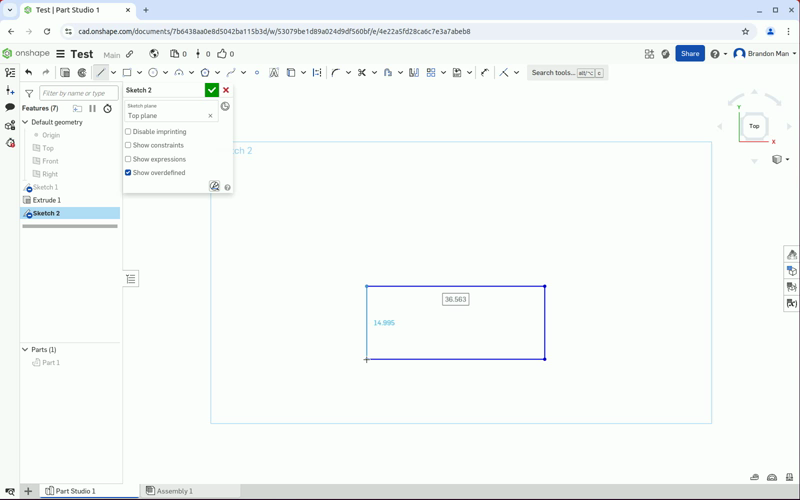
key(esc)
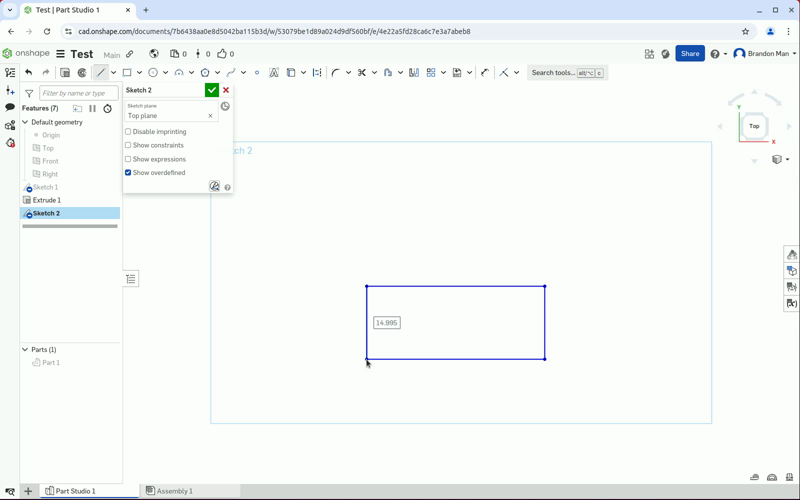
mouse_move(463, 309)
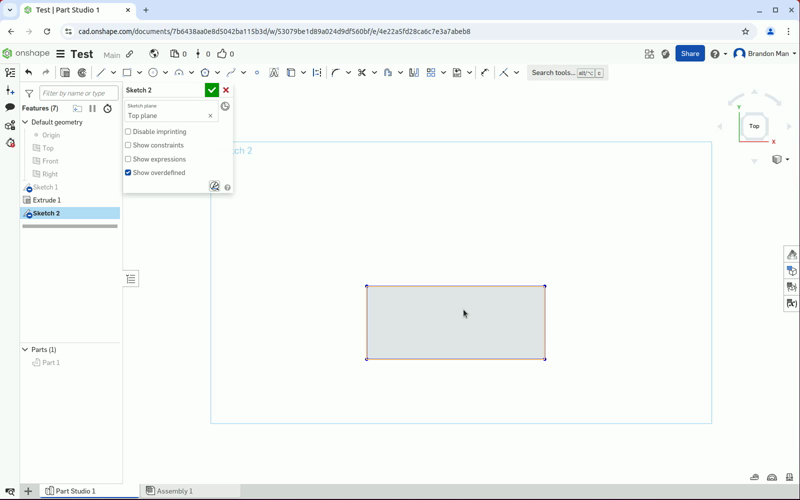
click(463, 309)
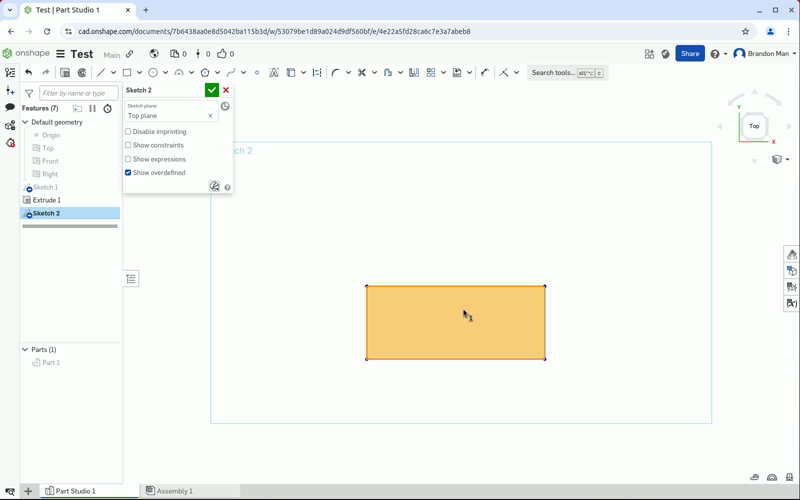
mouse_move(73, 352)
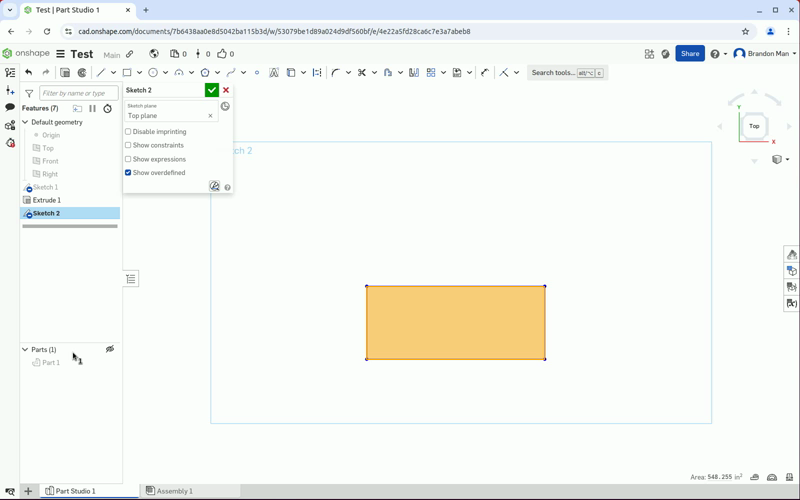
key(shift+y)
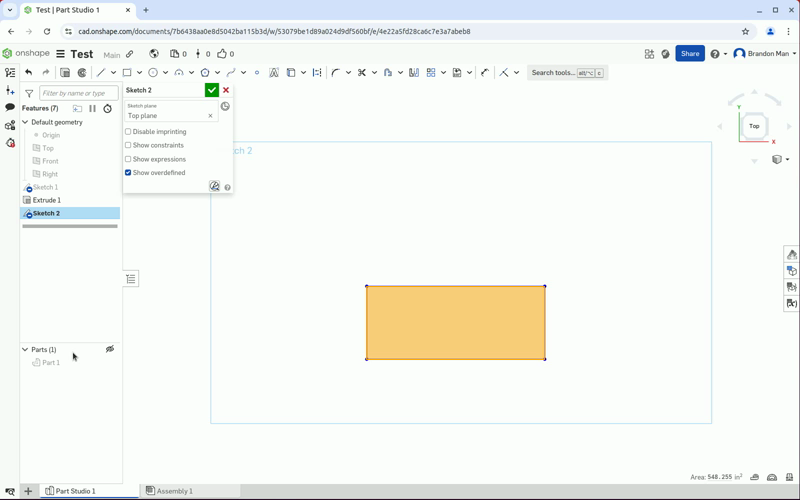
key(shift+e)
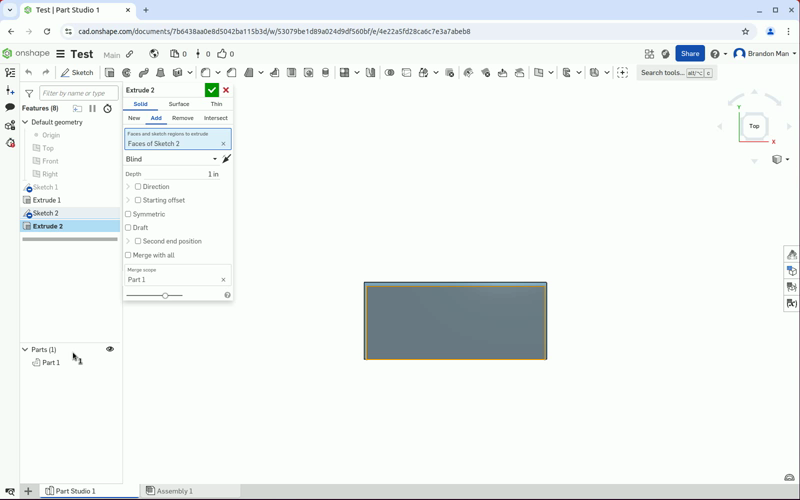
mouse_move(143, 106)
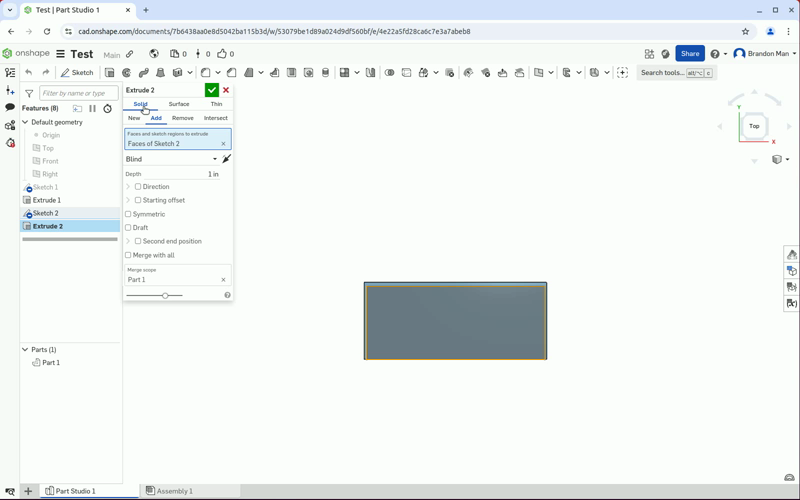
click(143, 106)
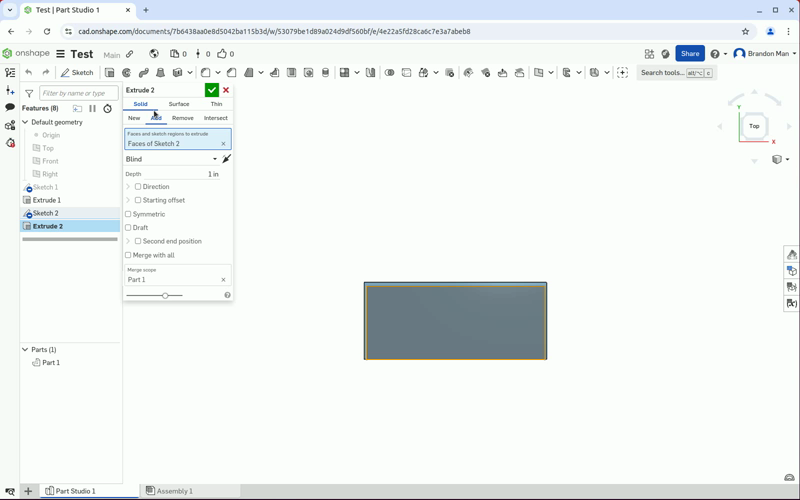
mouse_move(186, 120)
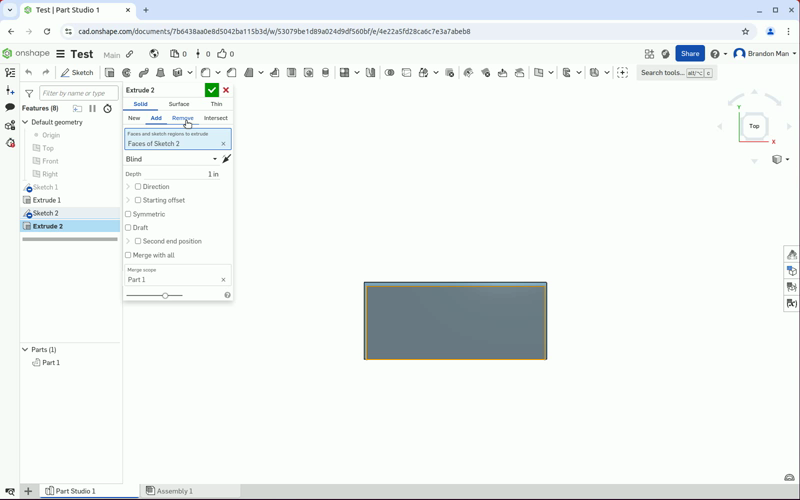
click(186, 120)
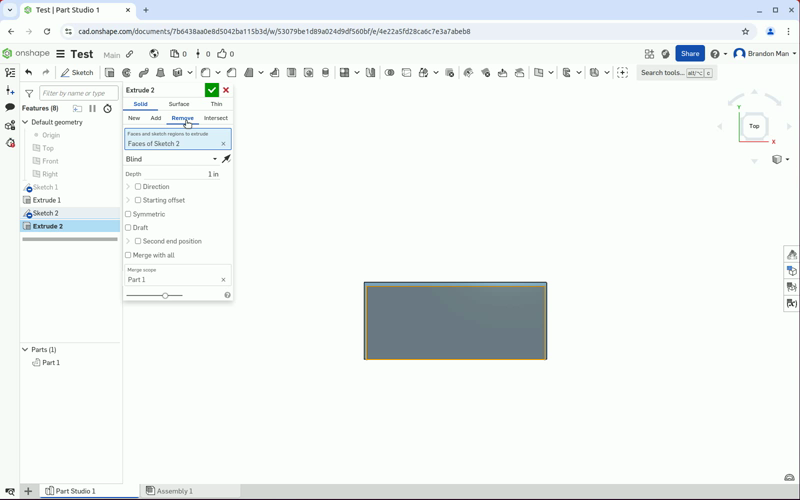
key(tab, 4)
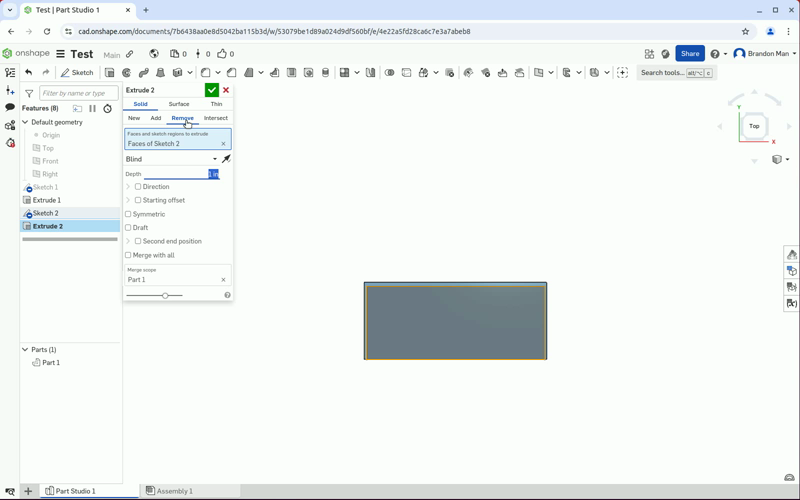
text(22.386)
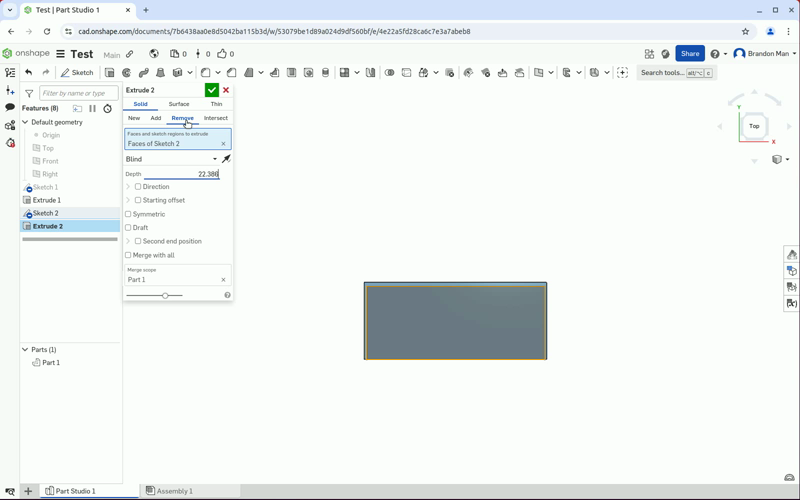
key(tab, 6)
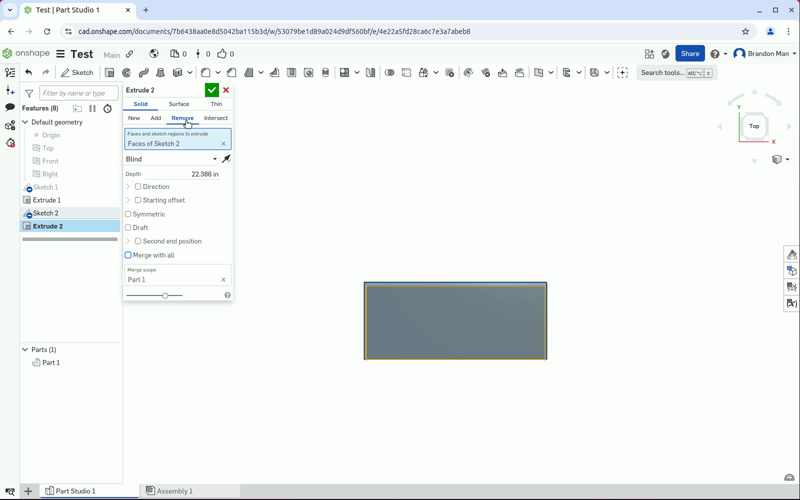
key(space)
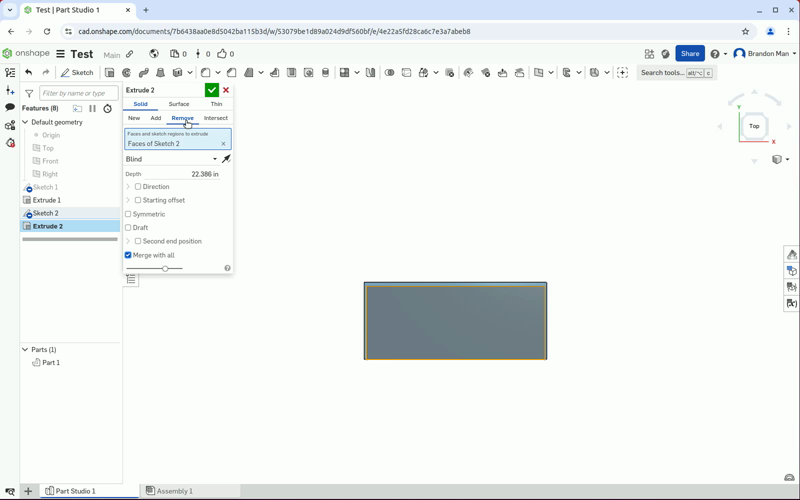
key(enter)
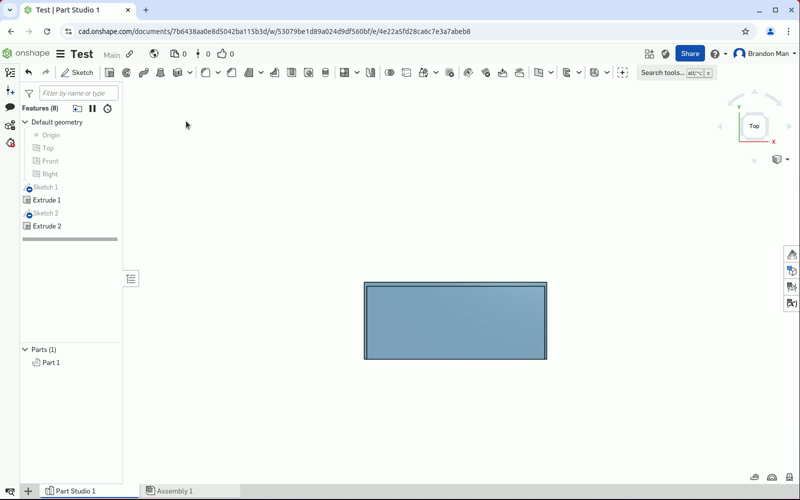
key(shift+h)
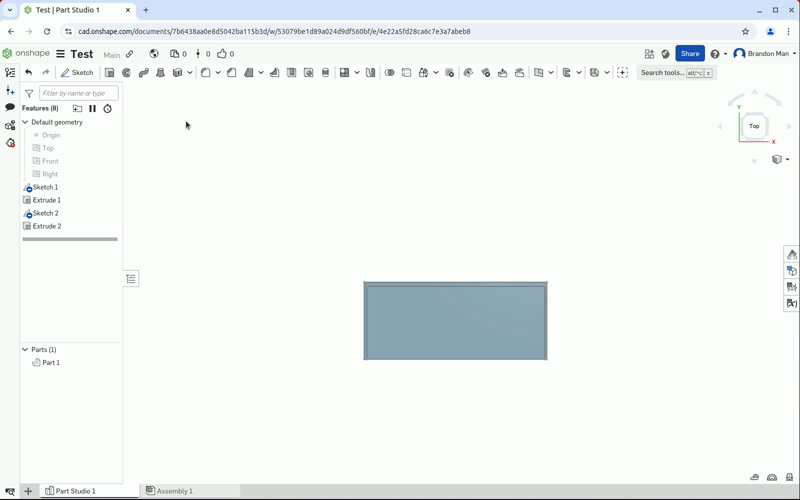
key(shift+h)
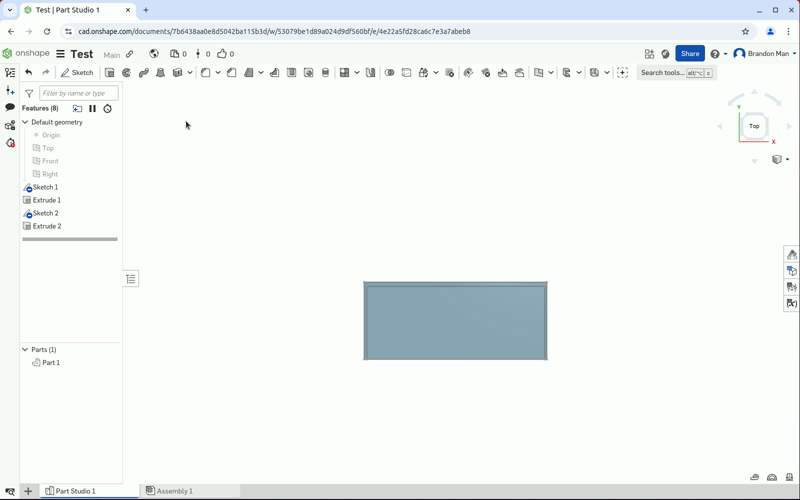
key(shift+7)
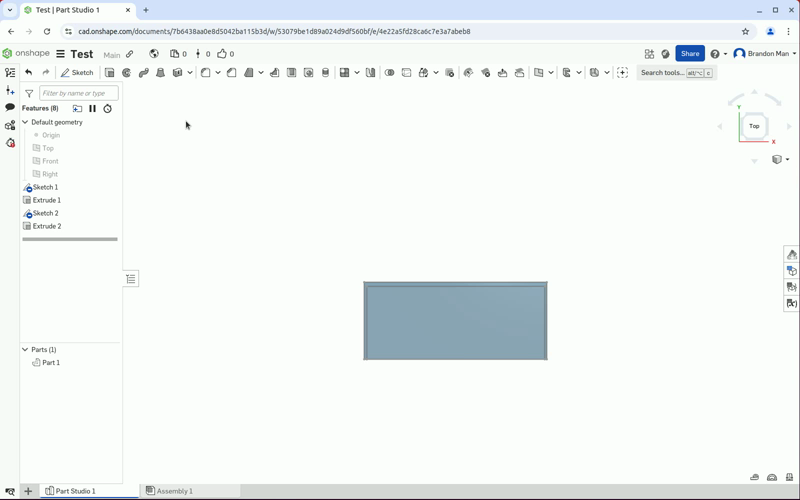
key(up, 3)
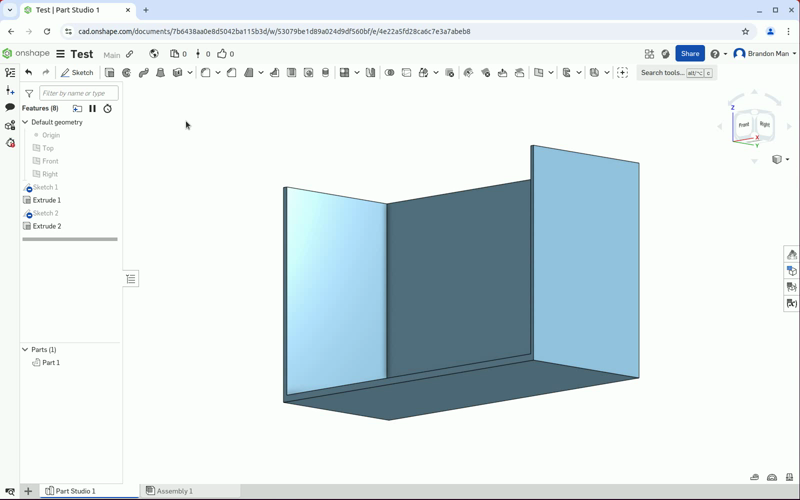
key(left, 3)
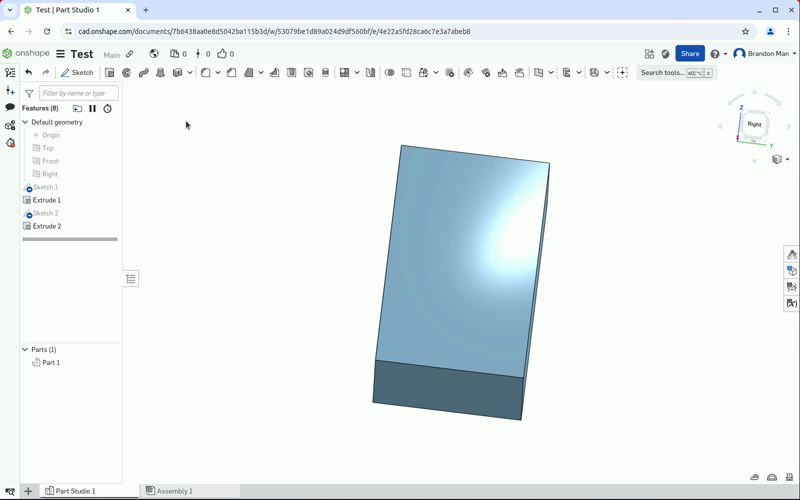
key(right, 3)
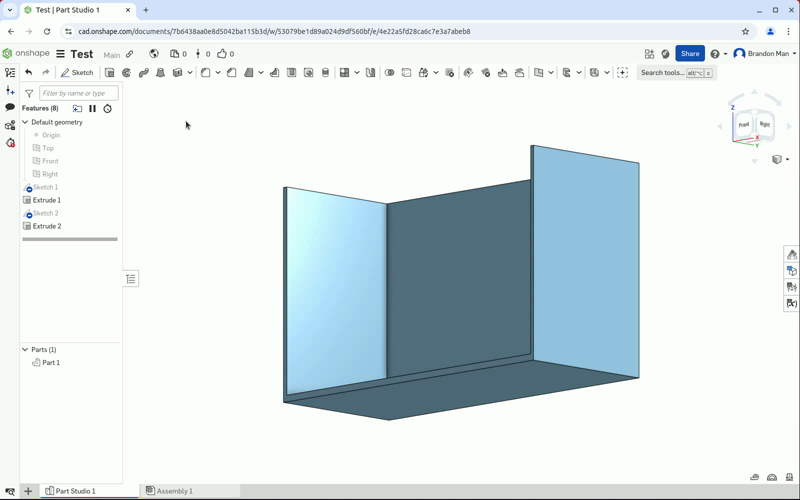
key(down, 3)
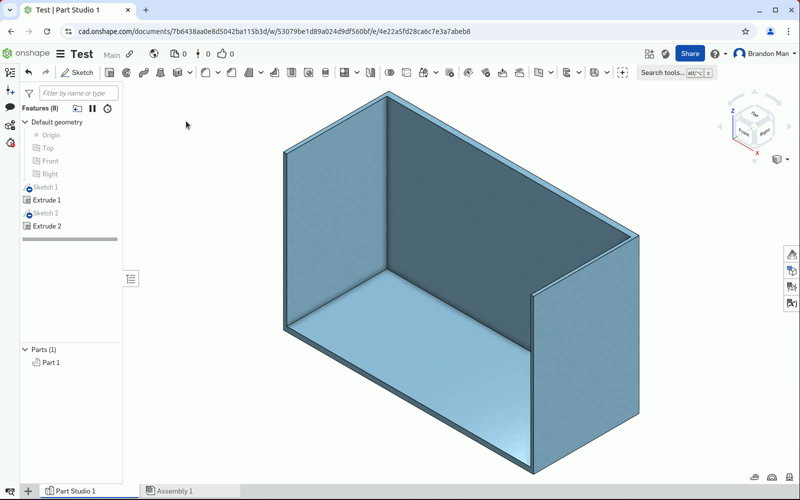
mouse_move(73, 189)
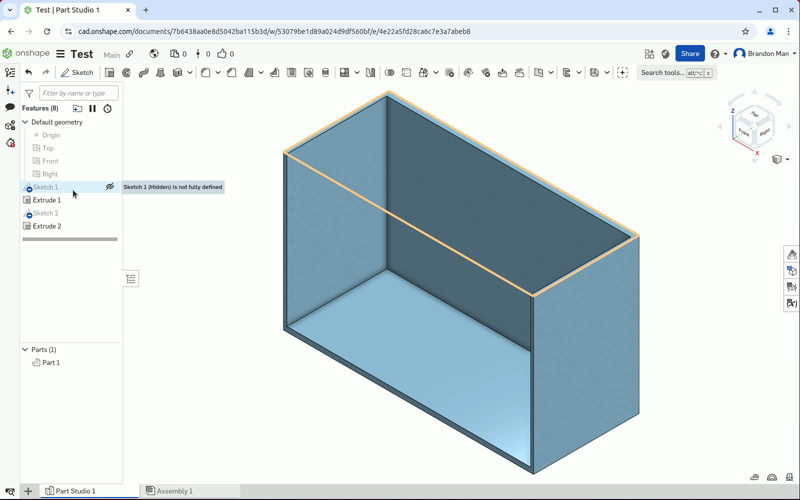
click(73, 189)